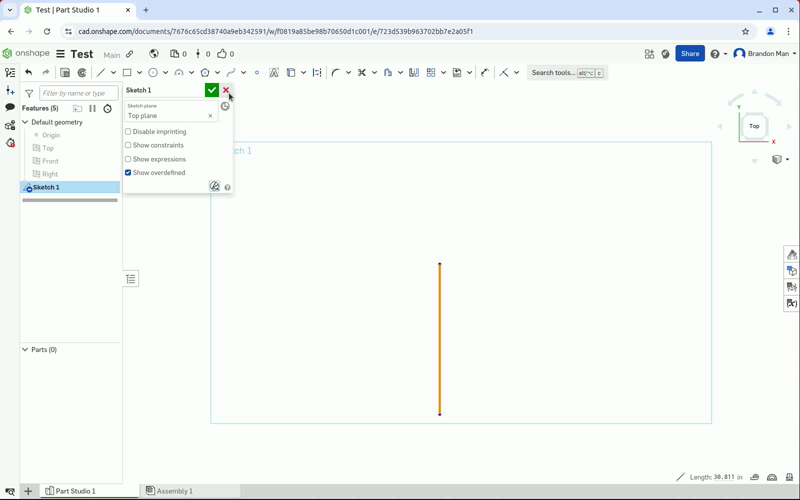
key(shift+h)
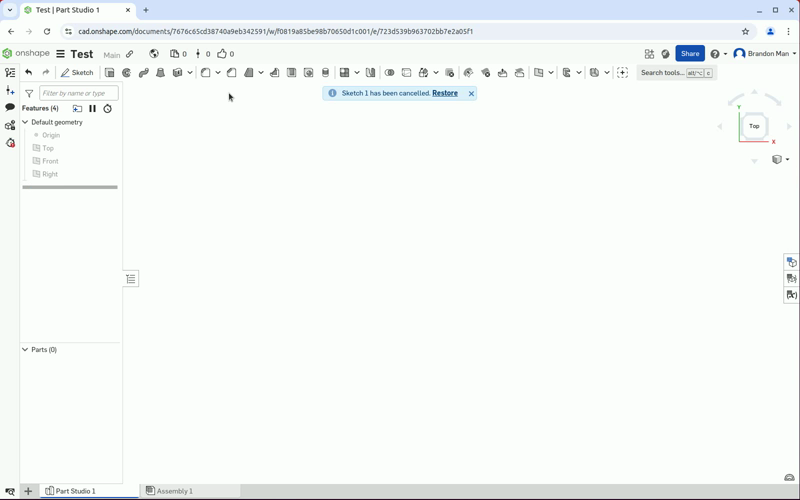
mouse_move(73, 352)
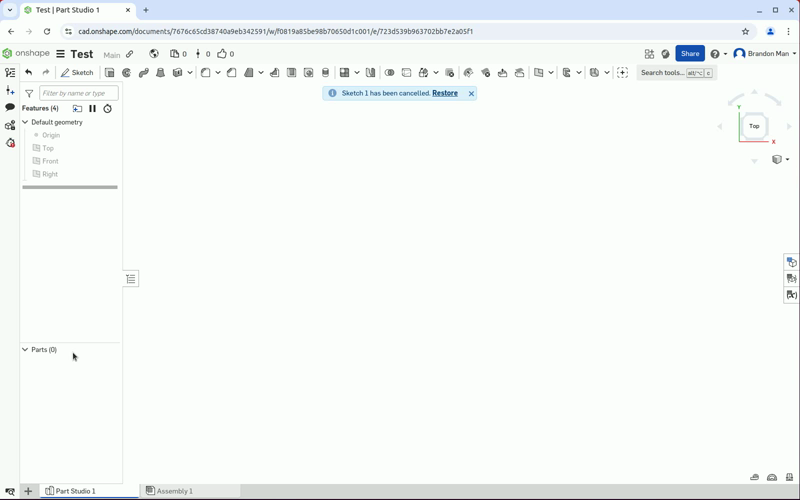
key(y)
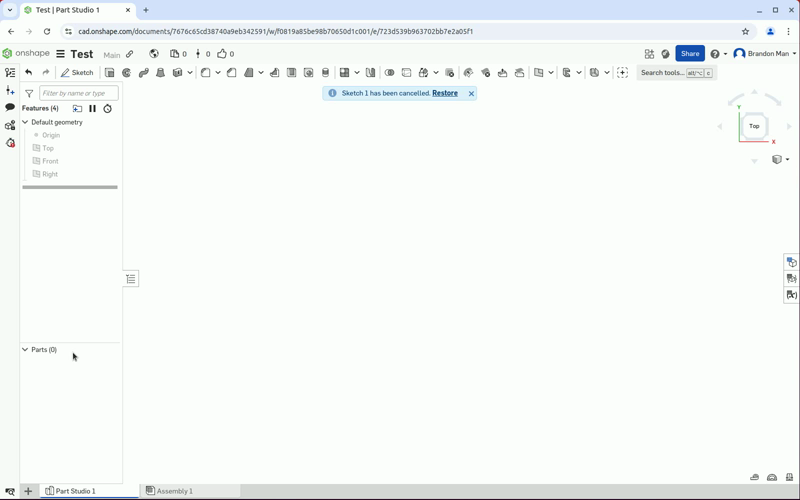
key(shift+p)
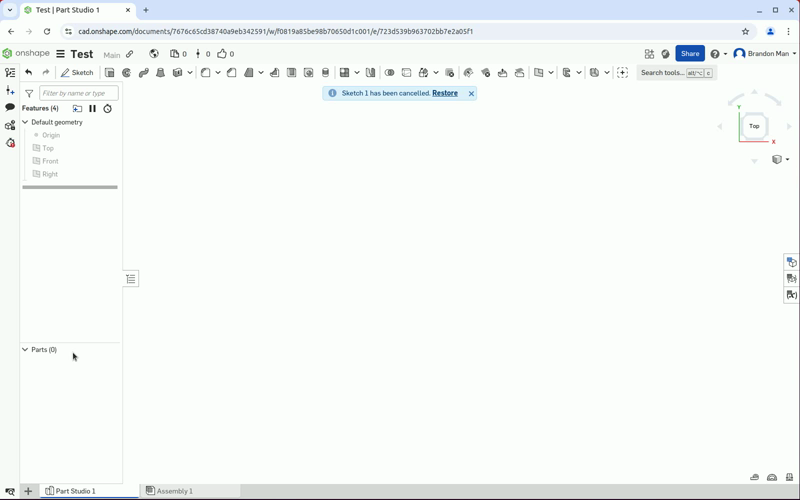
key(space)
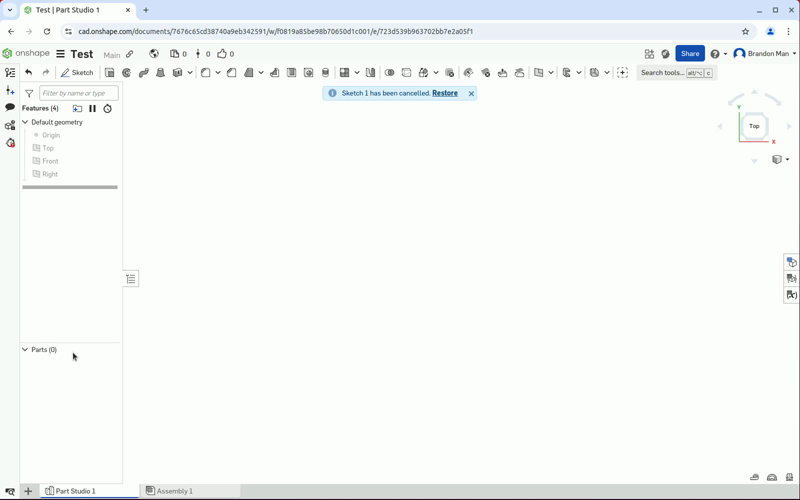
key_down(shift)
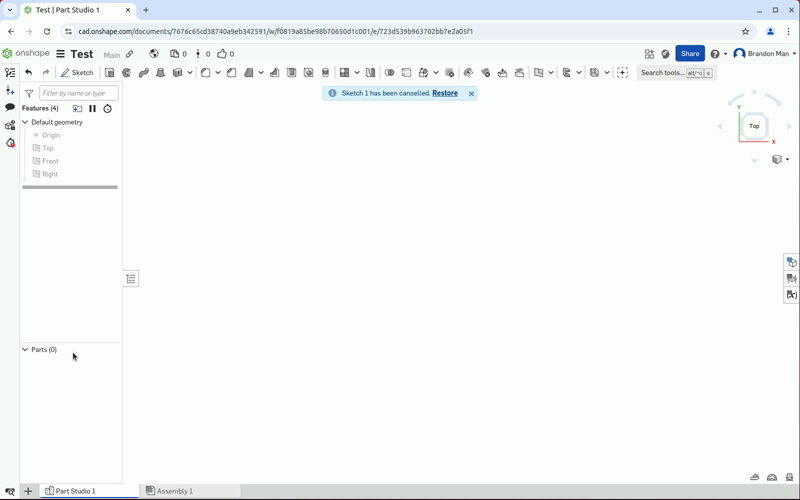
key(up)
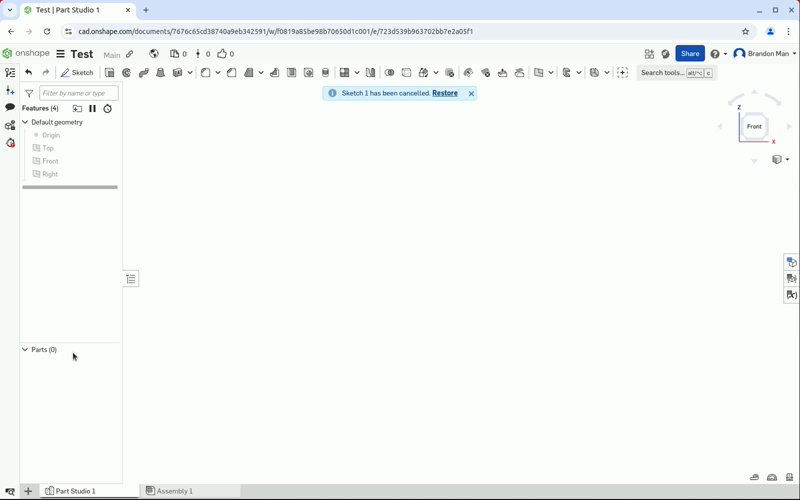
key_up(shift)
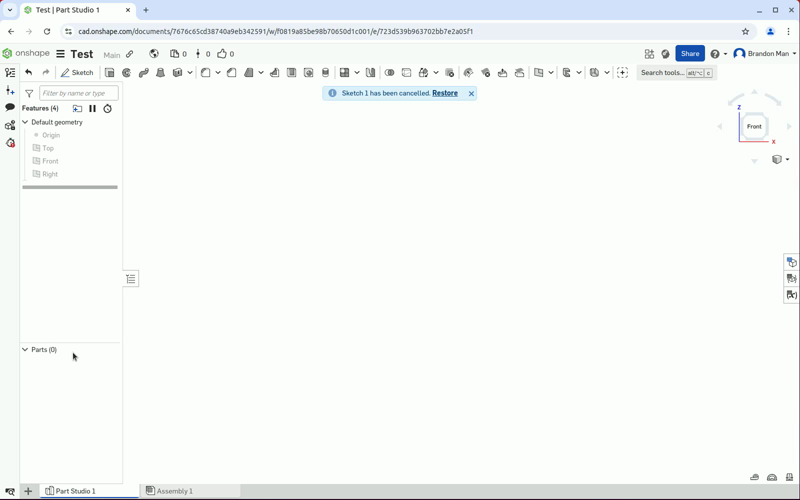
mouse_move(73, 352)
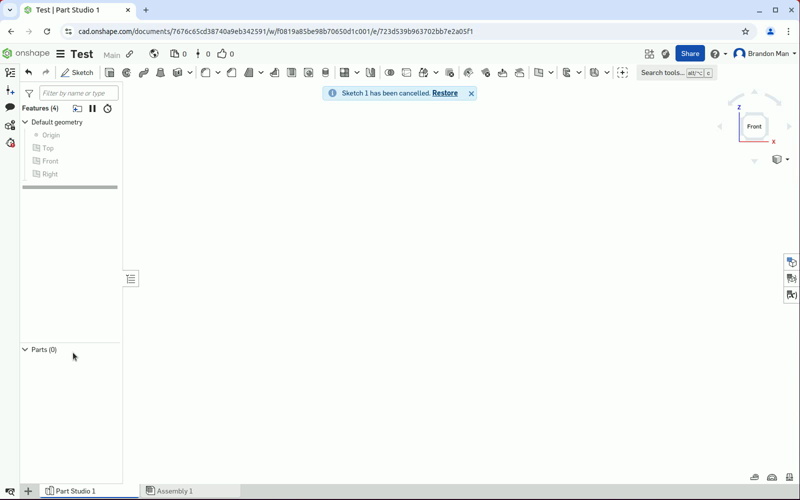
key(shift+y)
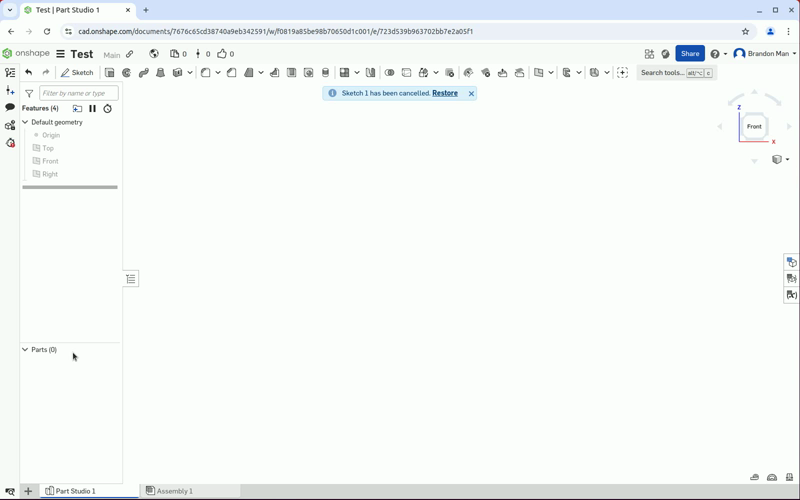
key(shift+s)
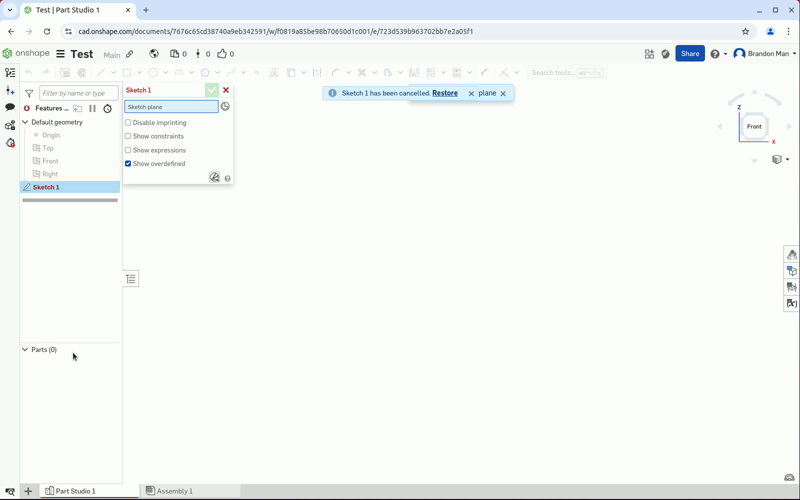
mouse_move(73, 163)
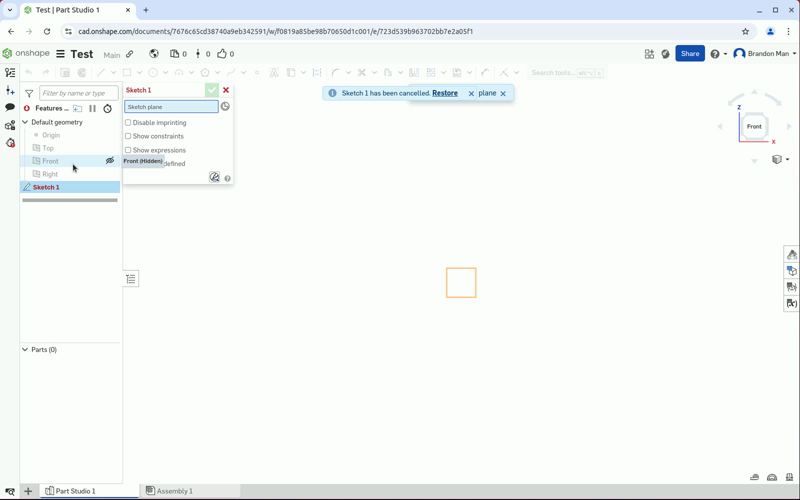
click(73, 163)
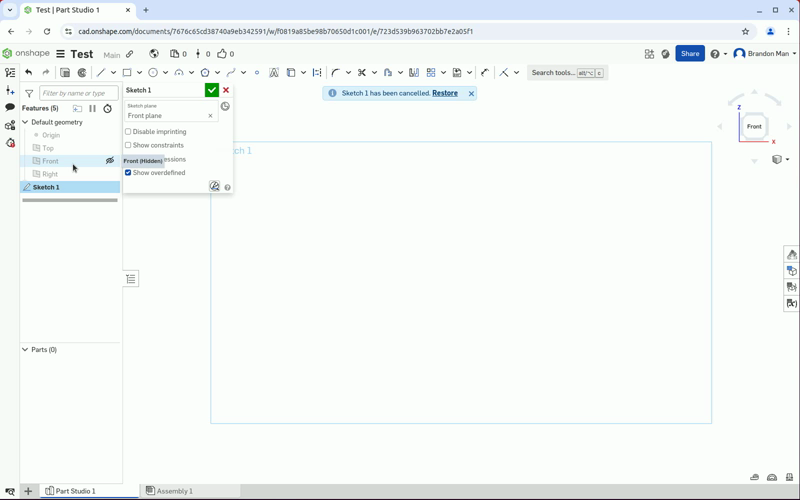
mouse_move(73, 352)
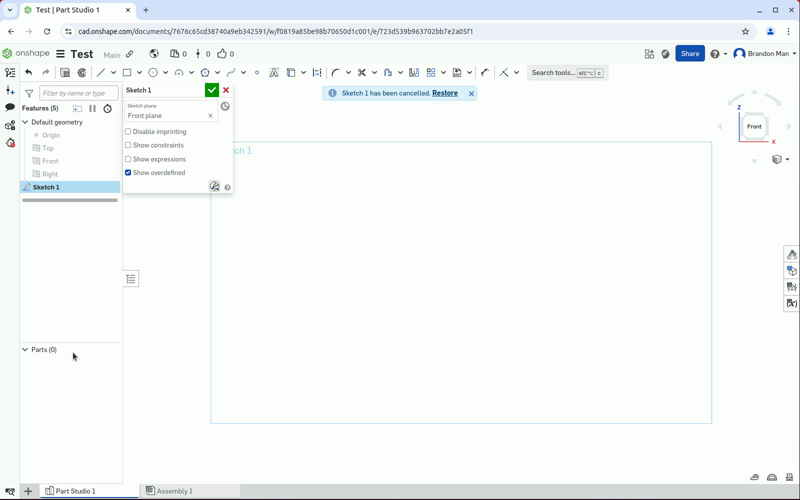
key(y)
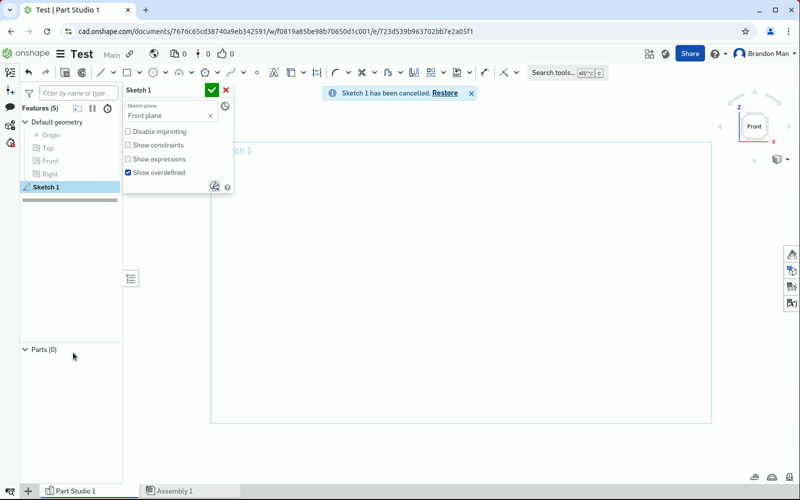
key(l)
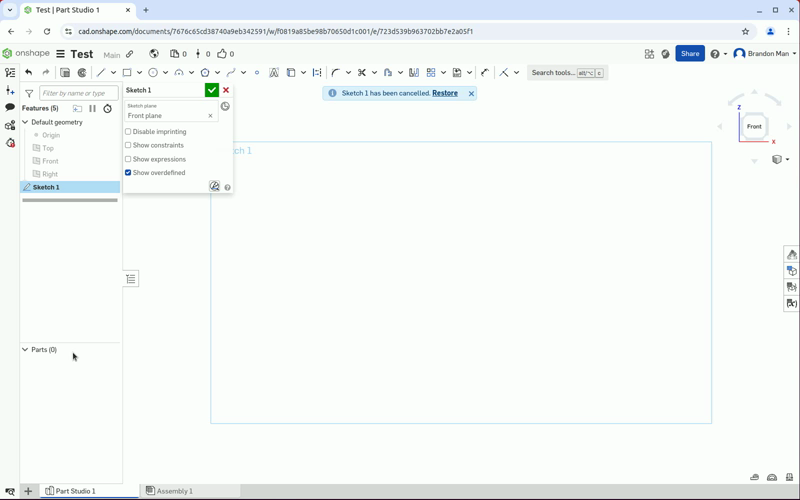
key_down(shift)
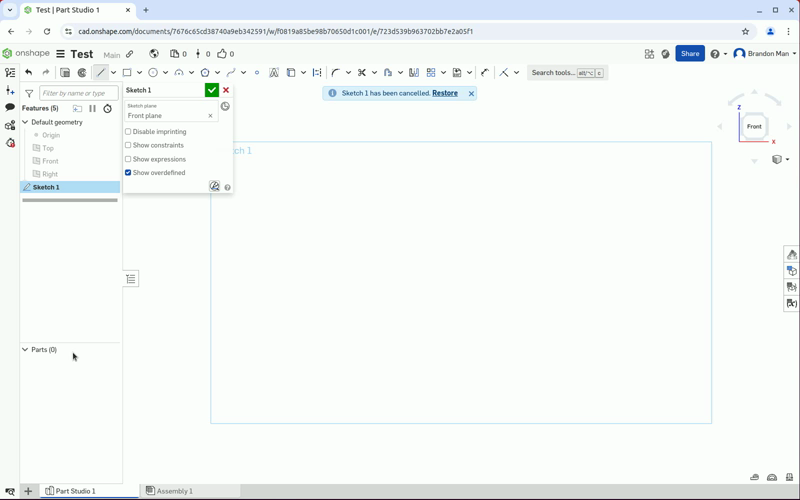
mouse_move(460, 282)
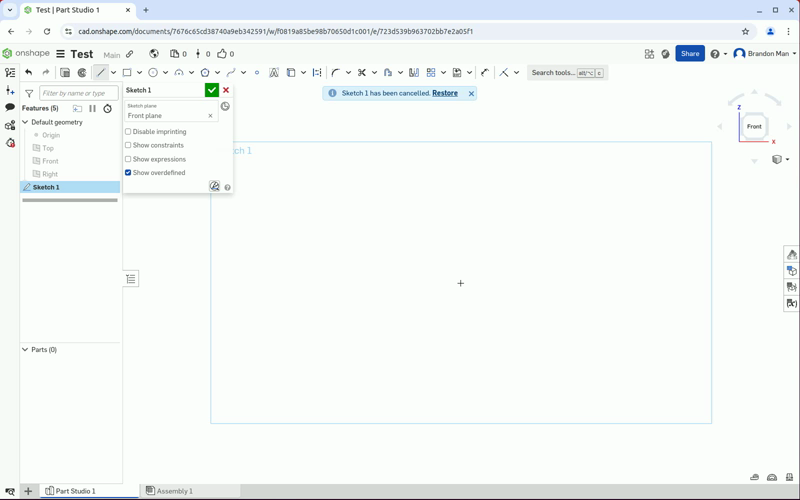
click(460, 282)
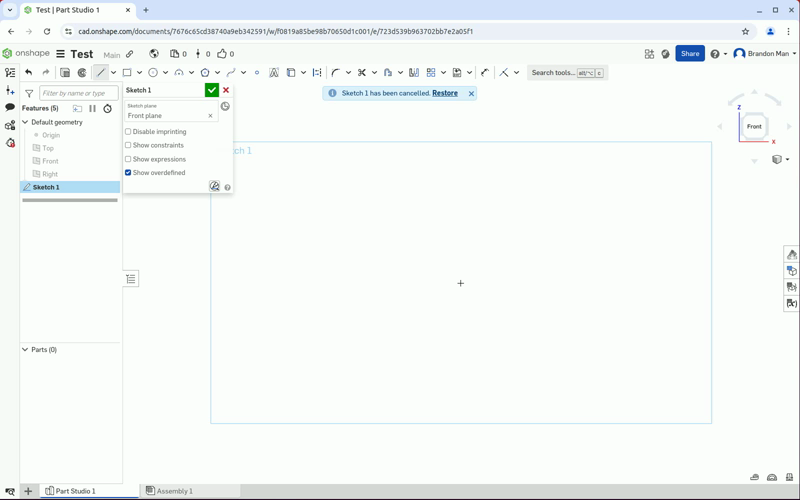
key_up(shift)
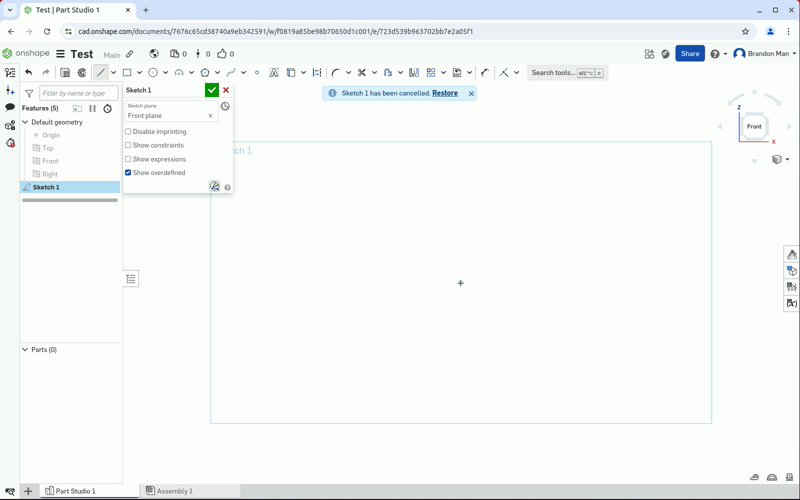
key_down(shift)
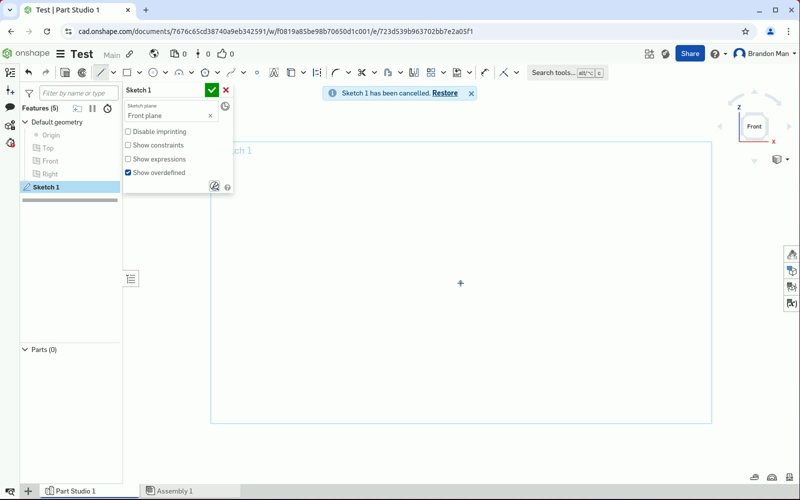
mouse_move(573, 282)
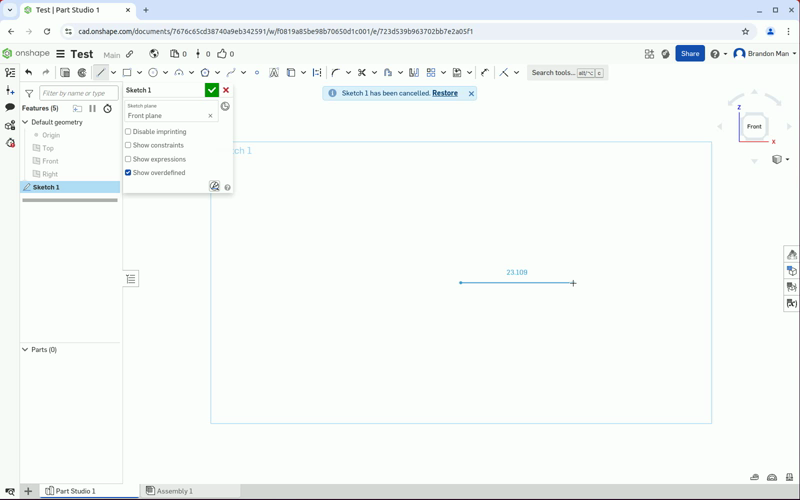
click(573, 282)
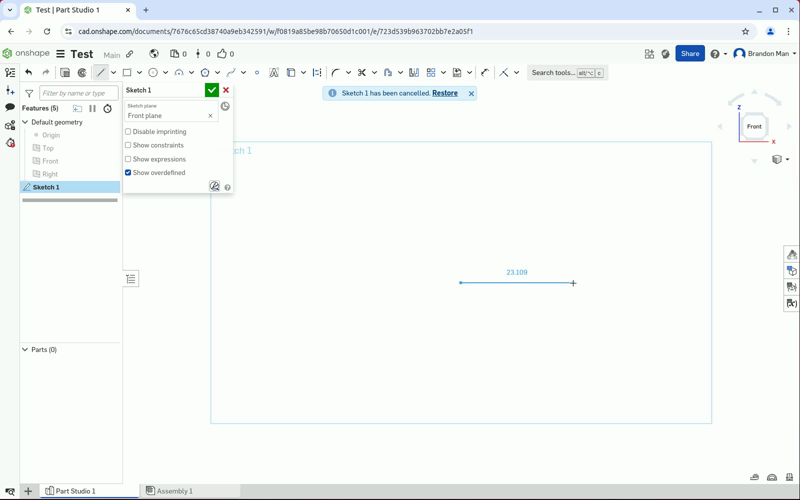
key_up(shift)
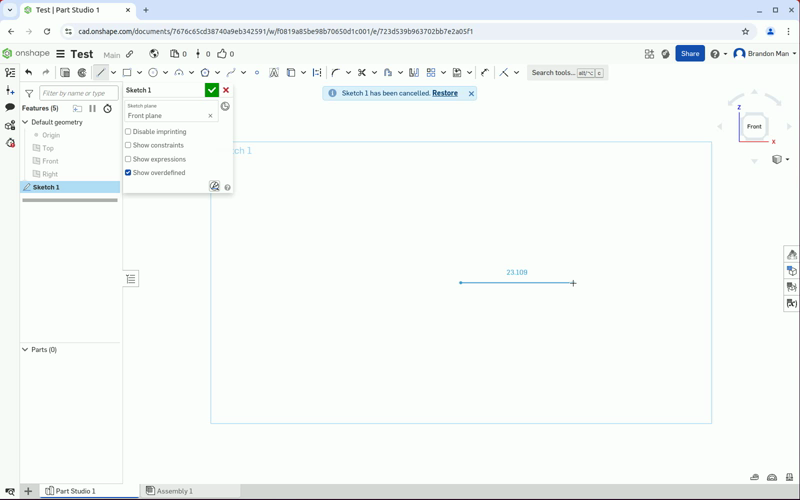
key_down(shift)
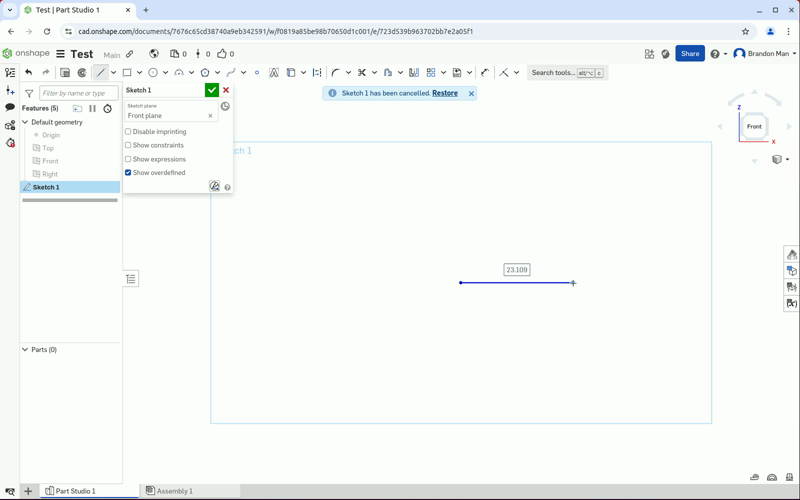
mouse_move(589, 282)
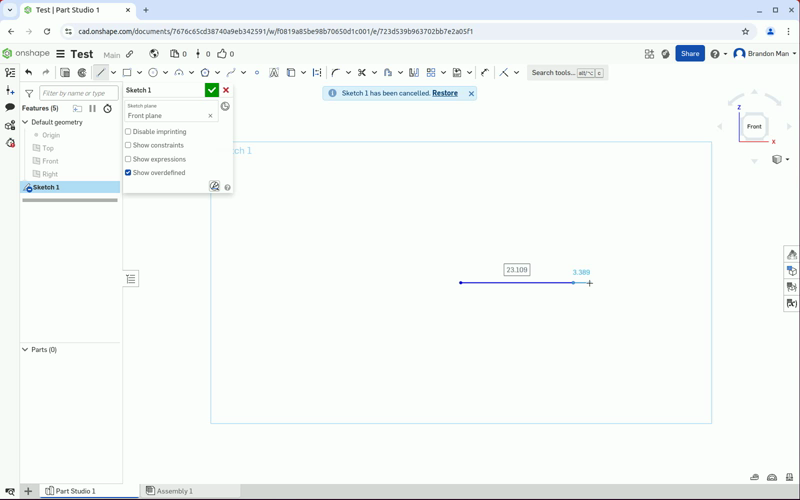
mouse_move(573, 245)
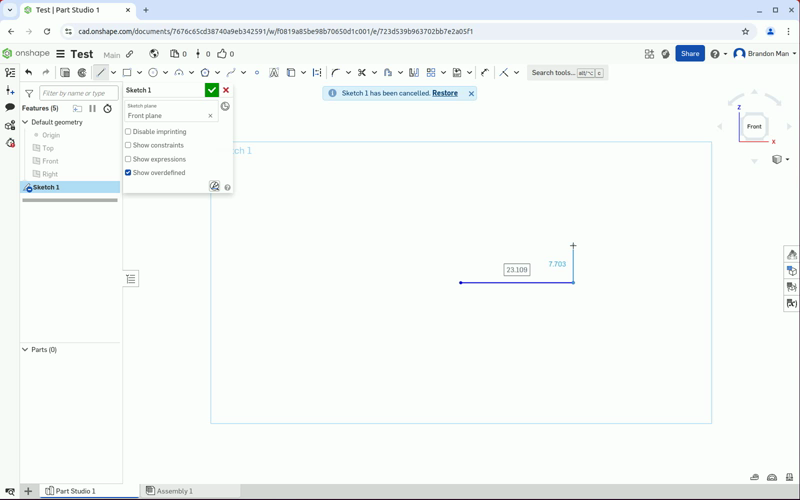
click(573, 245)
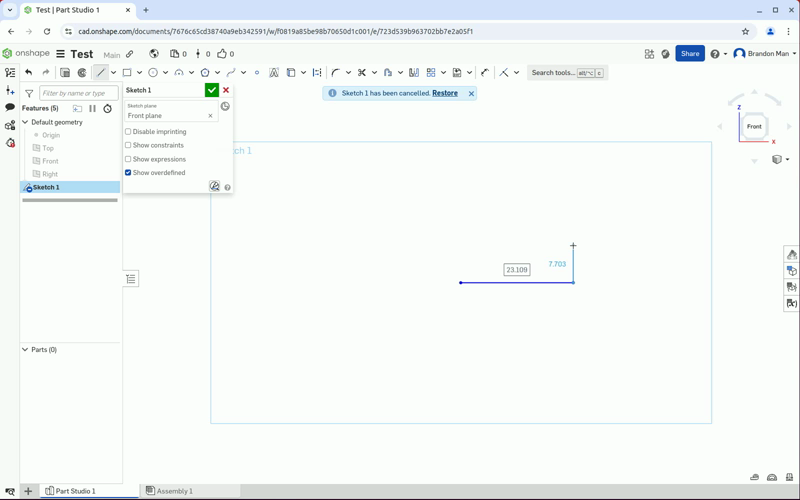
key_up(shift)
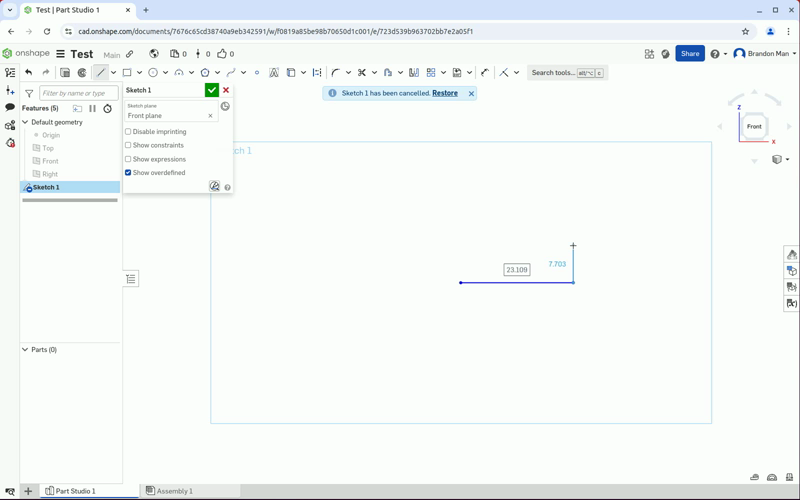
key_down(shift)
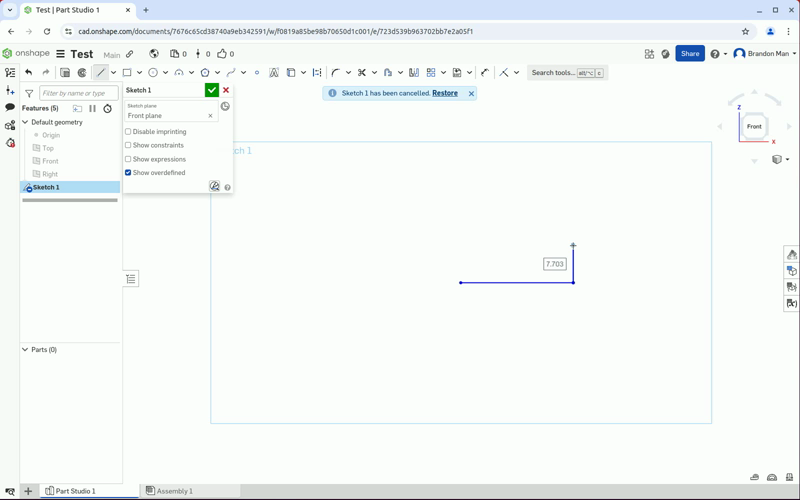
mouse_move(498, 245)
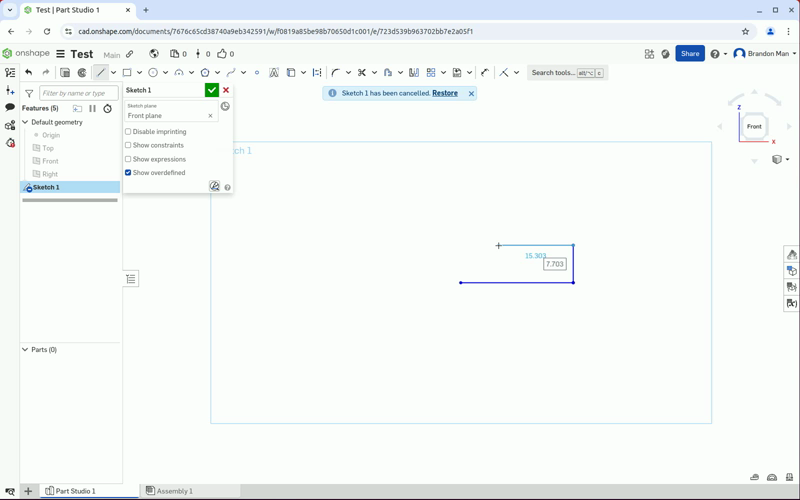
click(498, 245)
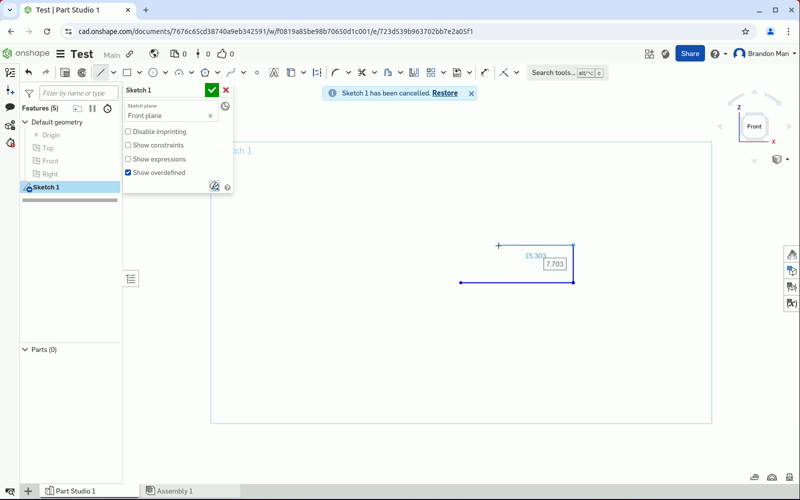
key_up(shift)
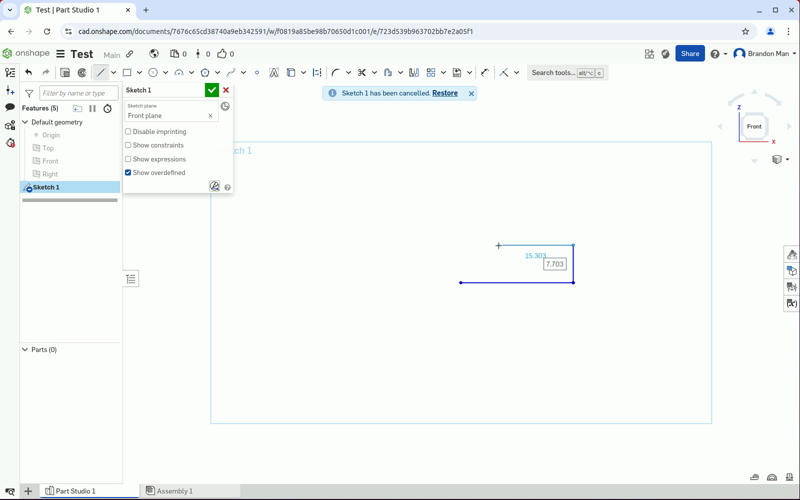
key_down(shift)
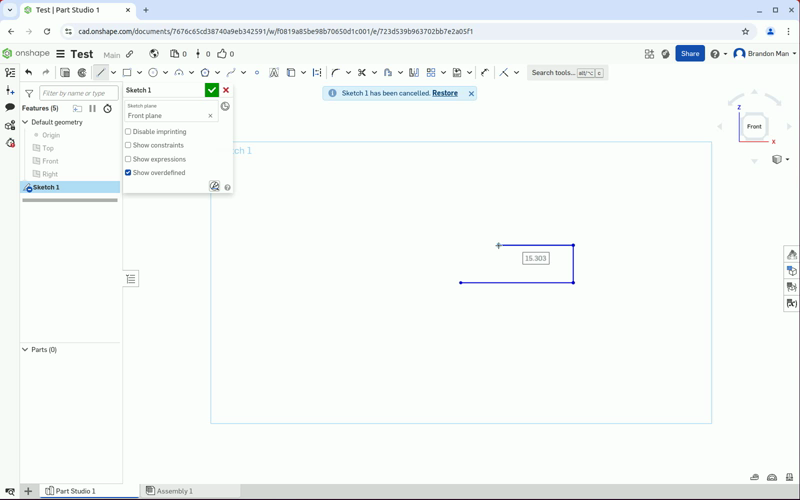
mouse_move(528, 245)
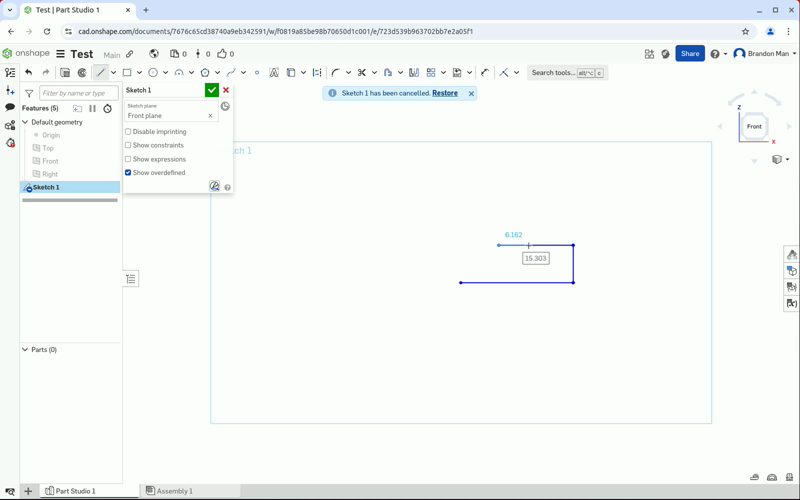
mouse_move(460, 245)
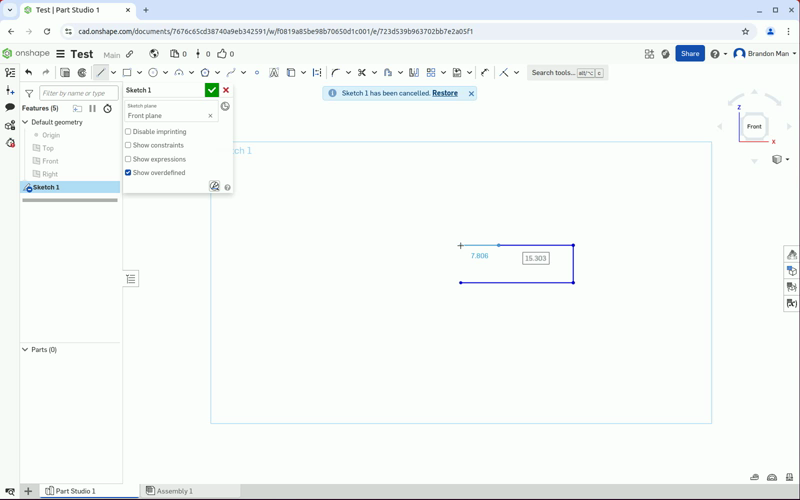
click(460, 245)
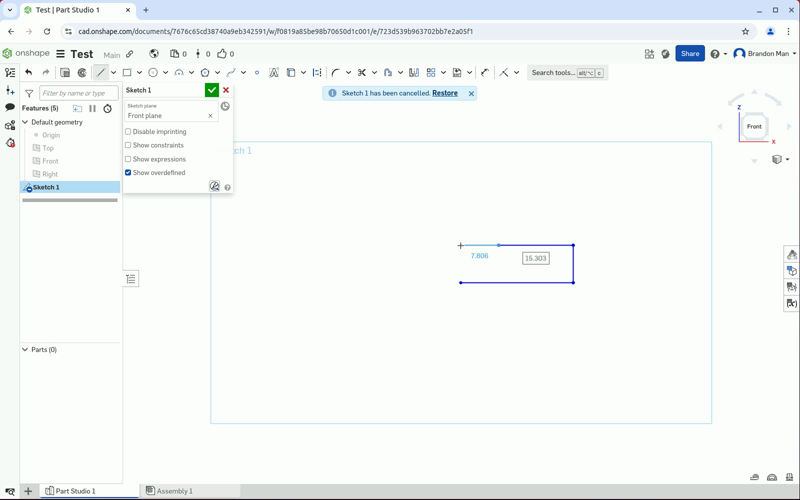
key_up(shift)
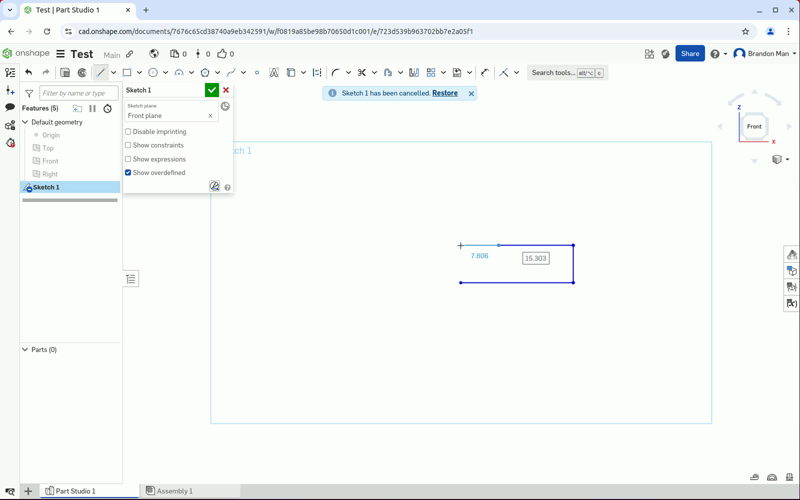
mouse_move(490, 245)
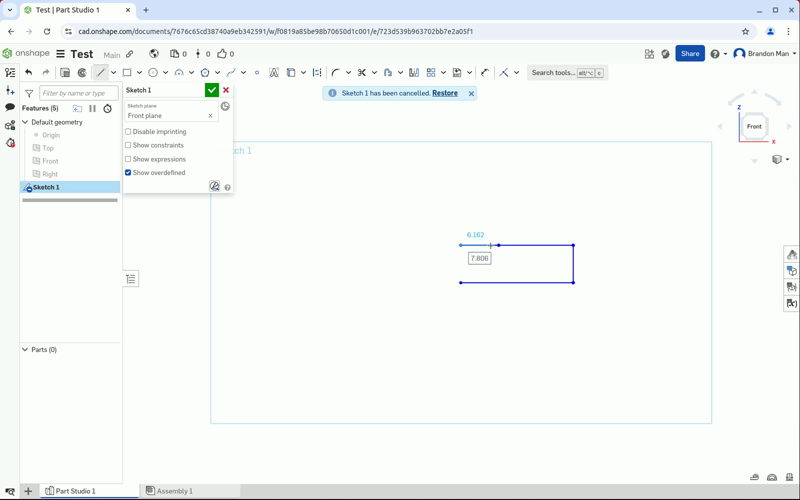
key_down(shift)
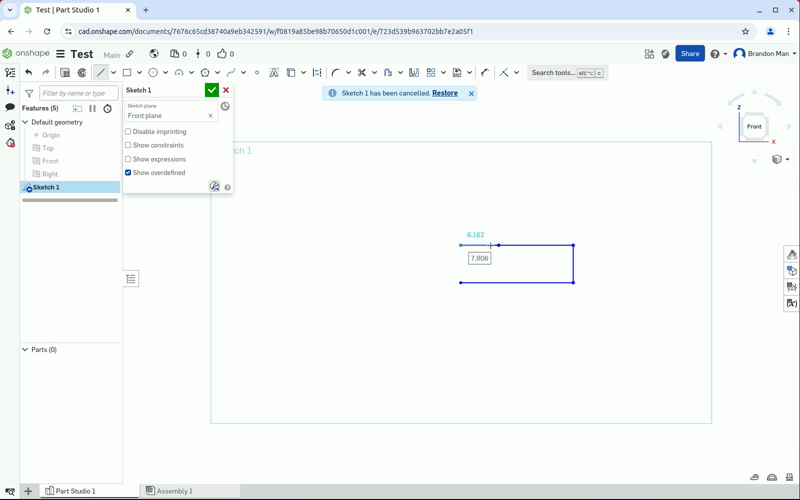
mouse_move(460, 282)
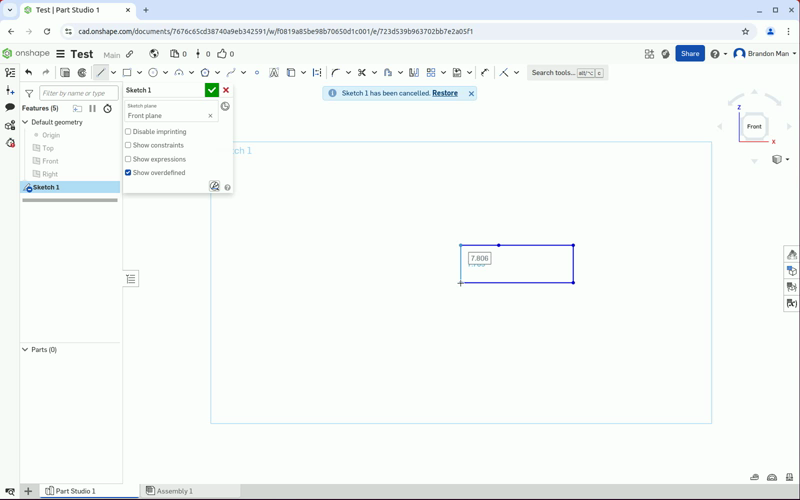
key_up(shift)
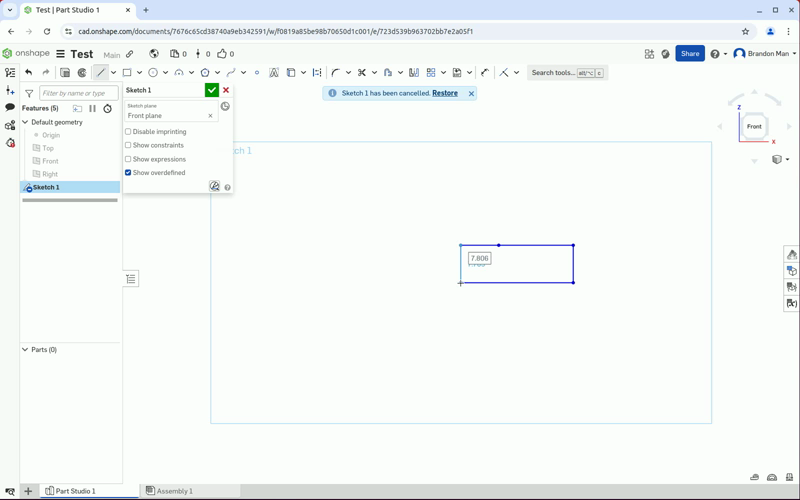
click(460, 282)
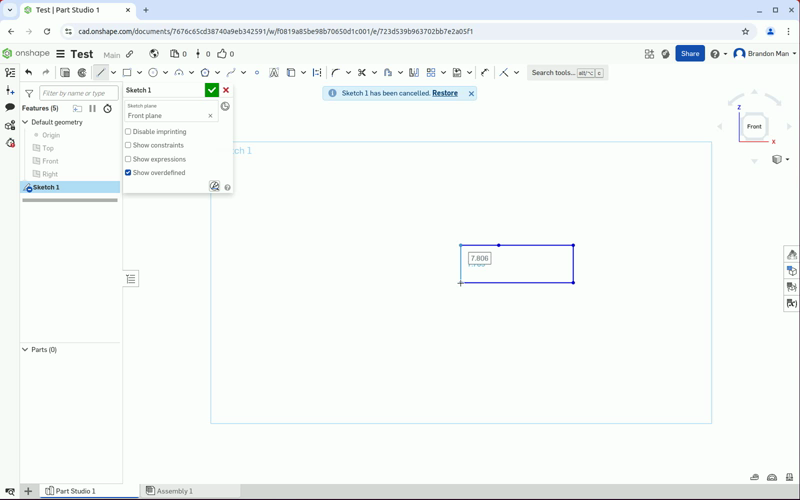
key(esc)
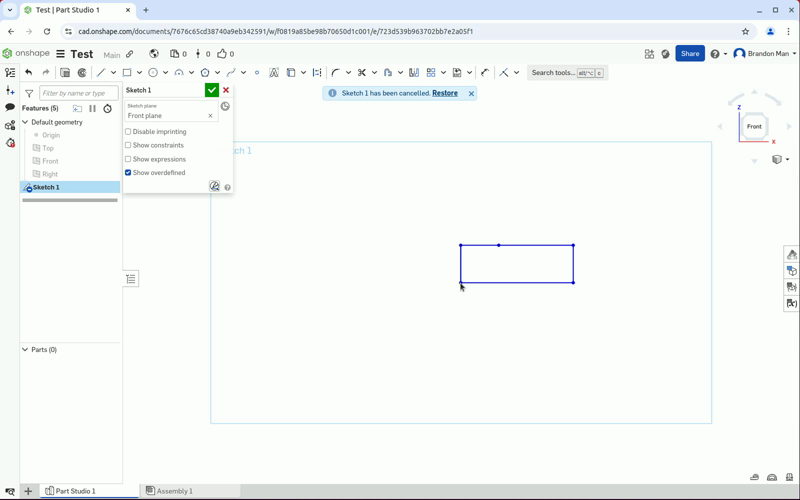
mouse_move(481, 249)
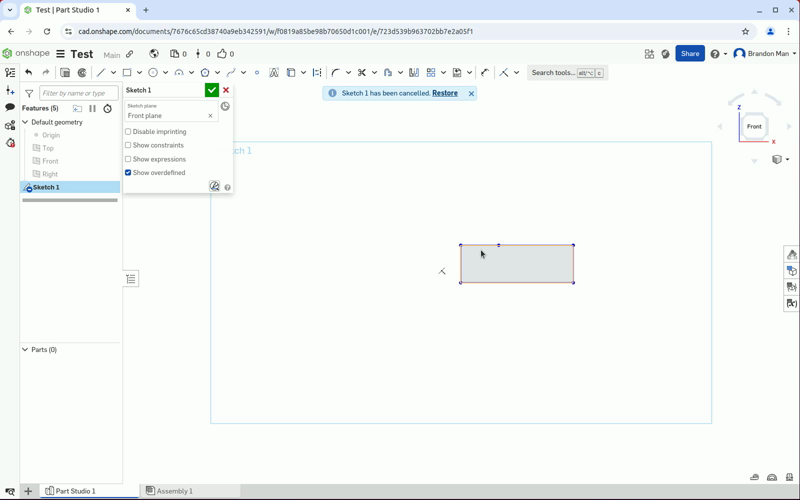
click(481, 249)
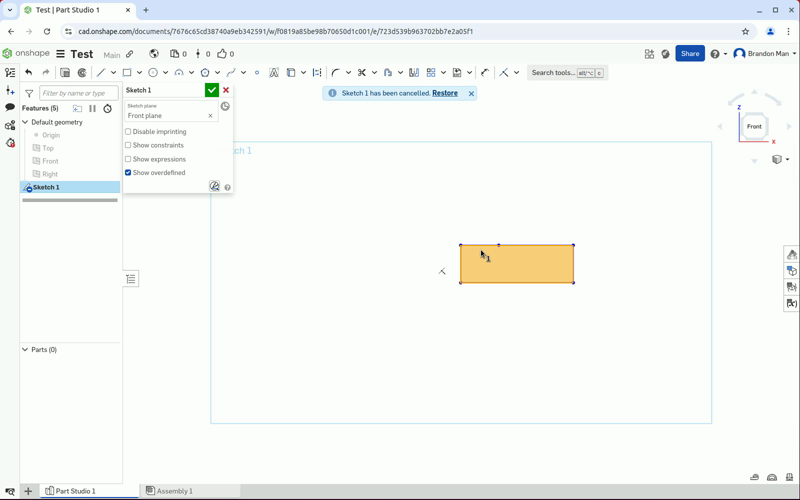
mouse_move(73, 352)
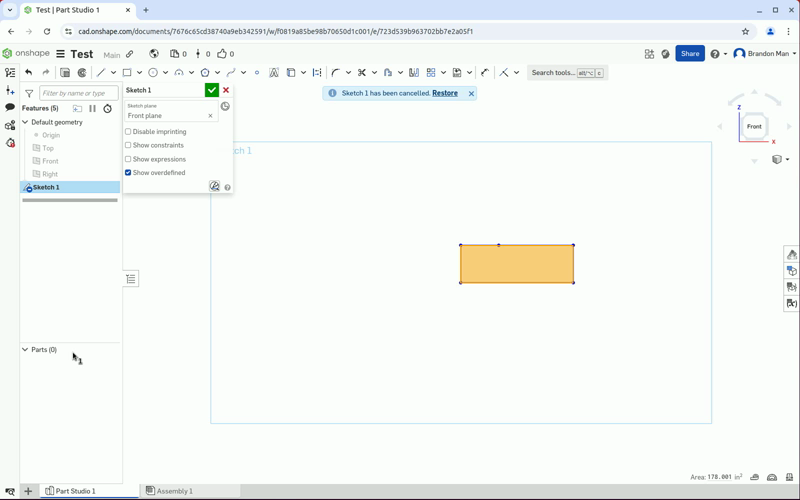
key(shift+y)
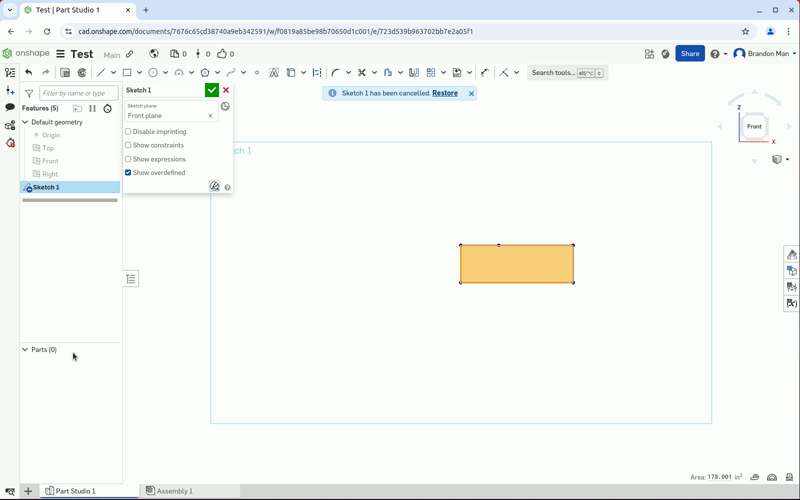
key(shift+e)
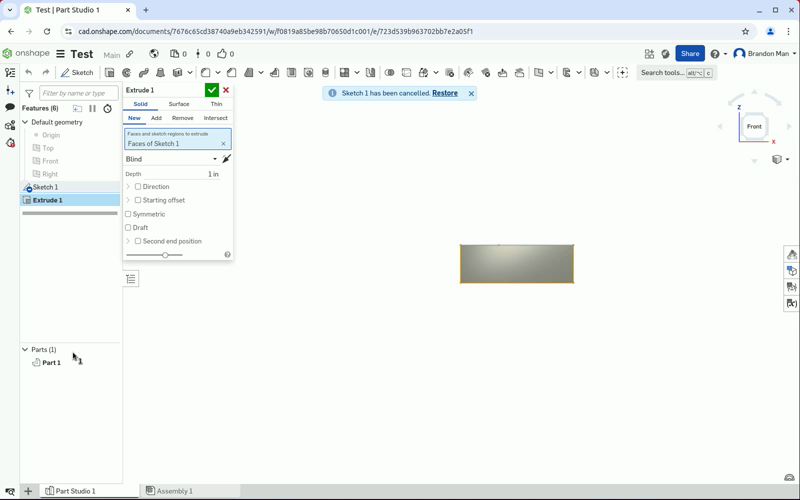
mouse_move(143, 106)
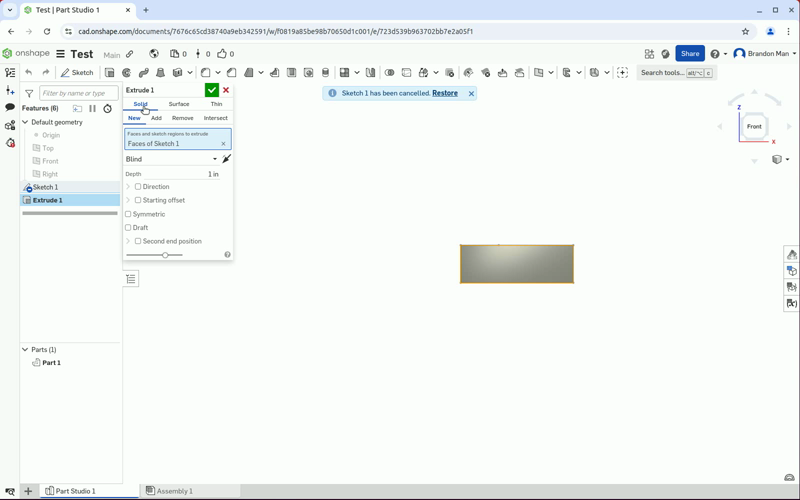
click(143, 106)
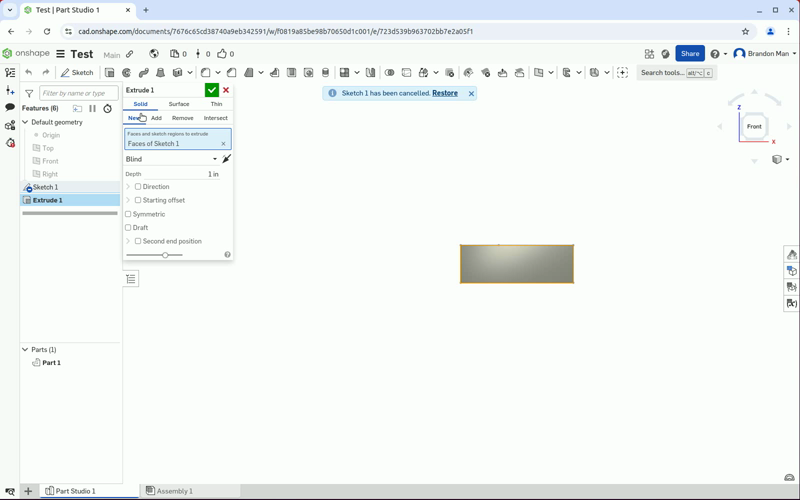
mouse_move(137, 120)
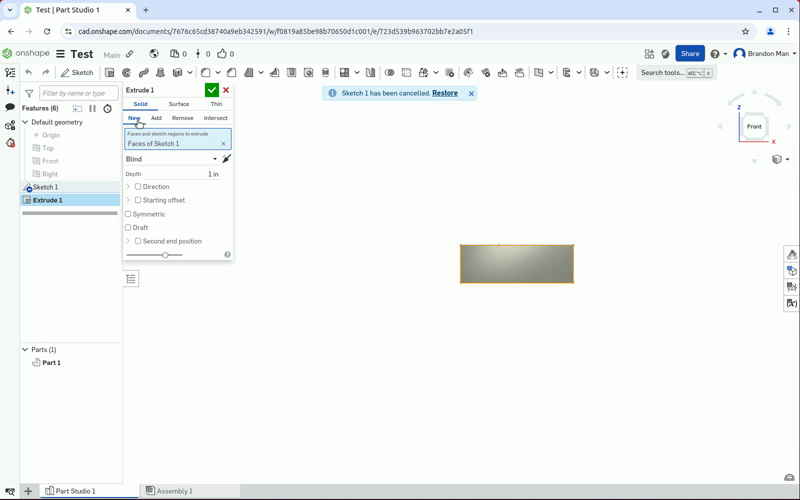
click(137, 120)
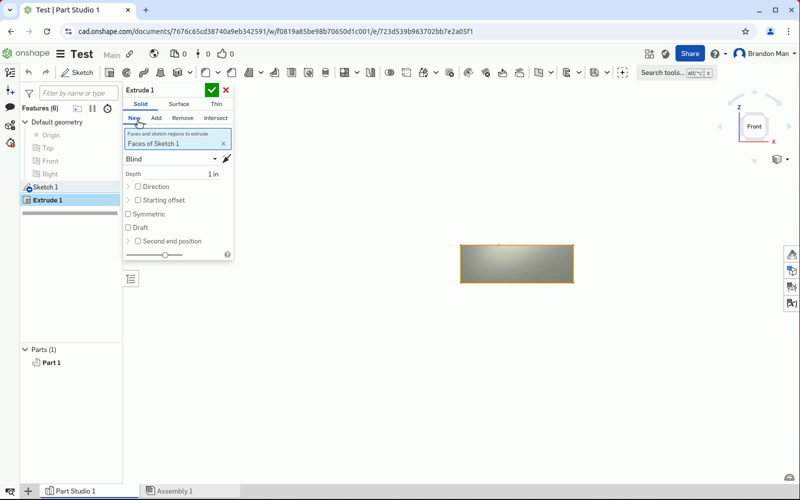
key(tab, 4)
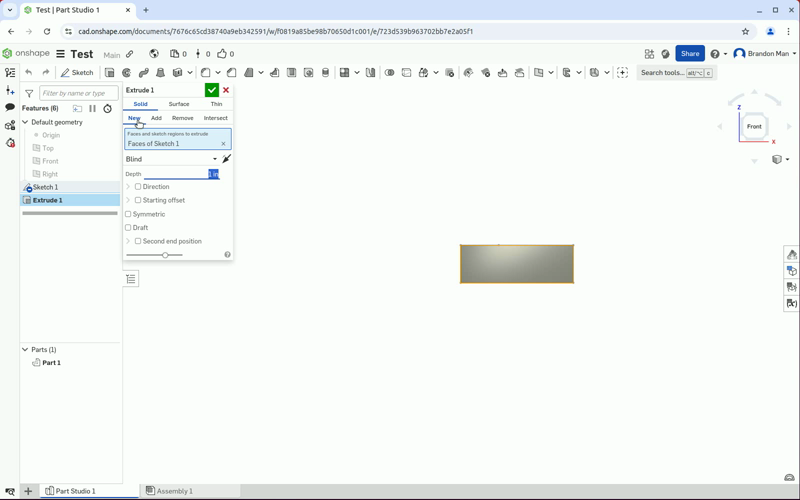
text(7.703)
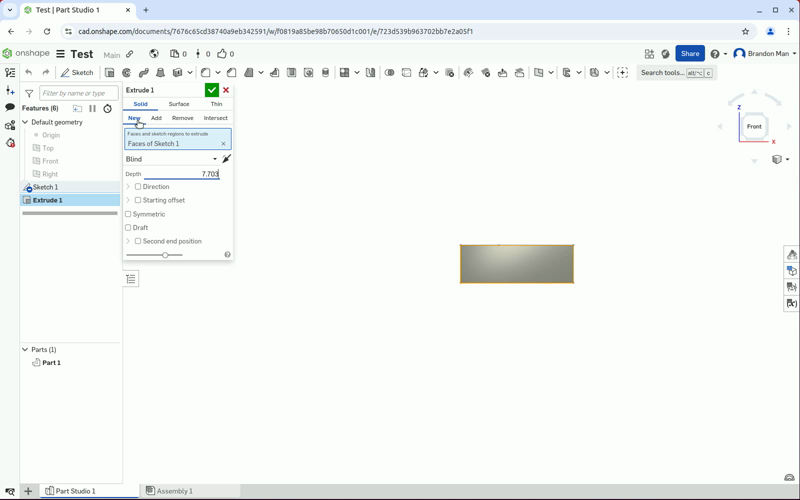
key(enter)
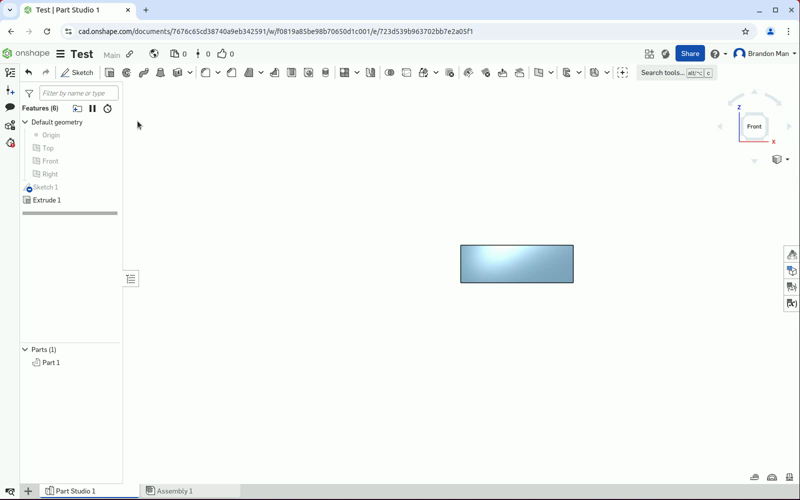
key(shift+h)
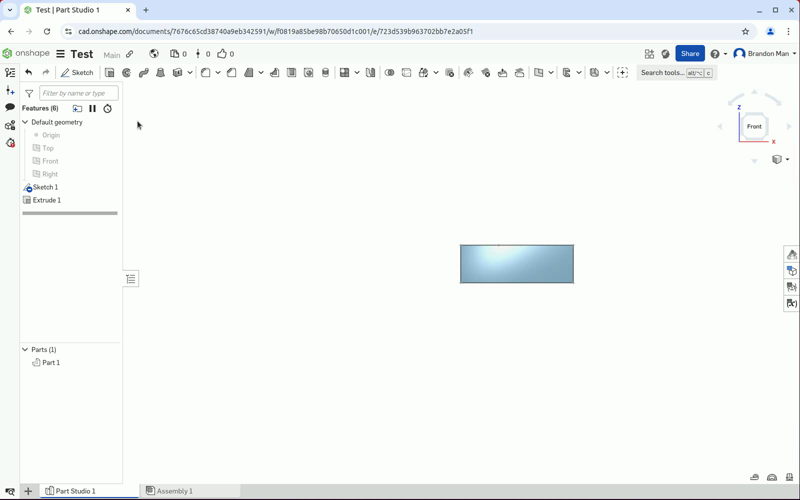
key(shift+h)
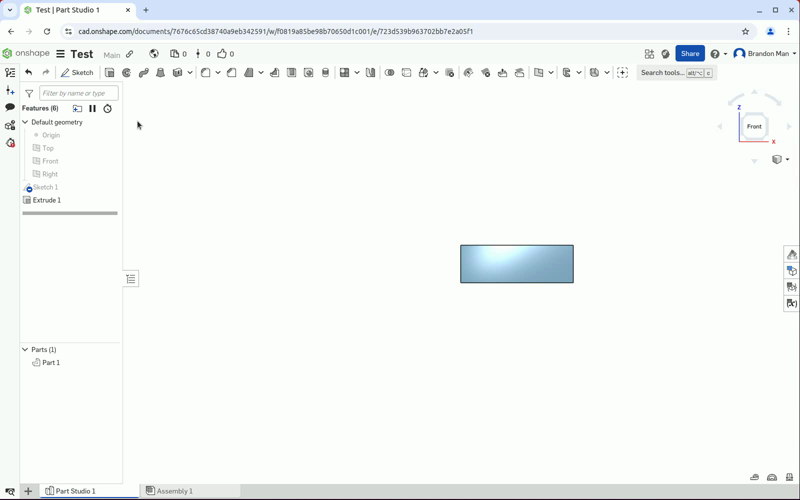
mouse_move(73, 189)
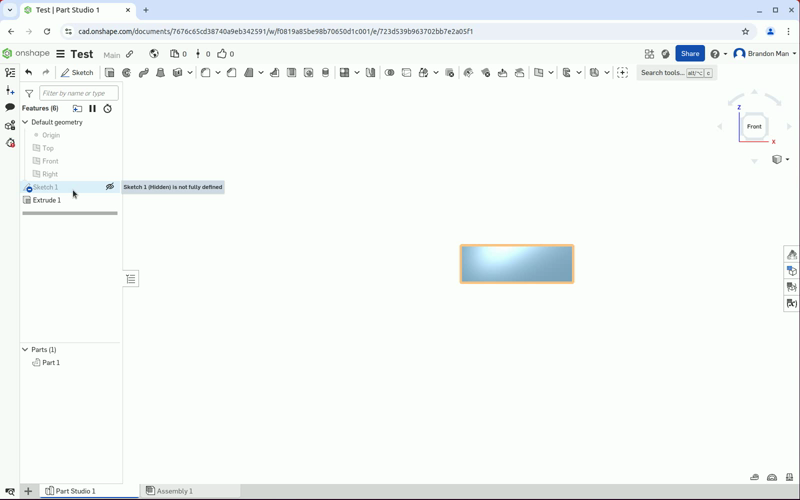
click(73, 189)
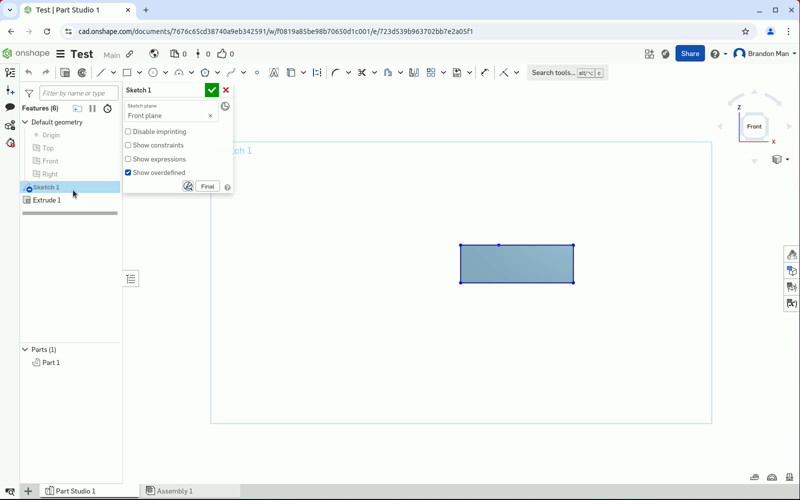
mouse_move(229, 92)
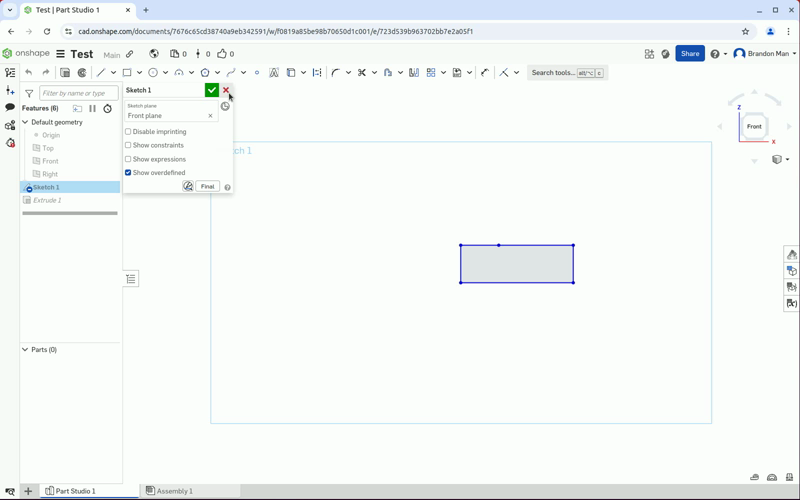
click(229, 92)
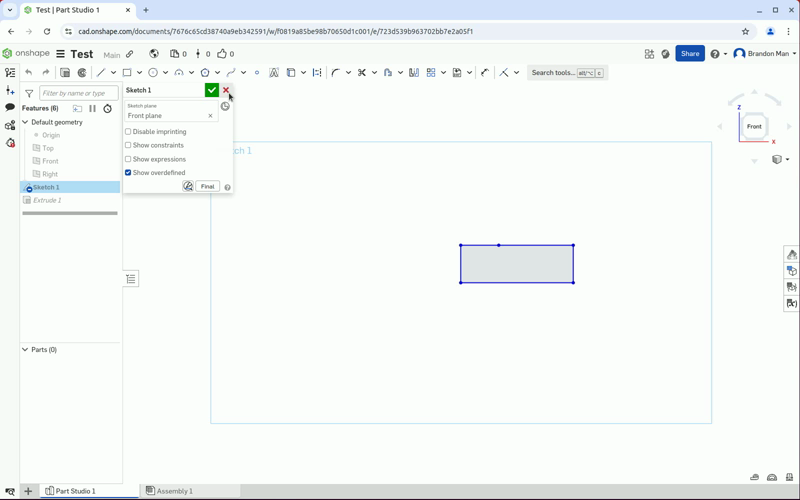
key(shift+s)
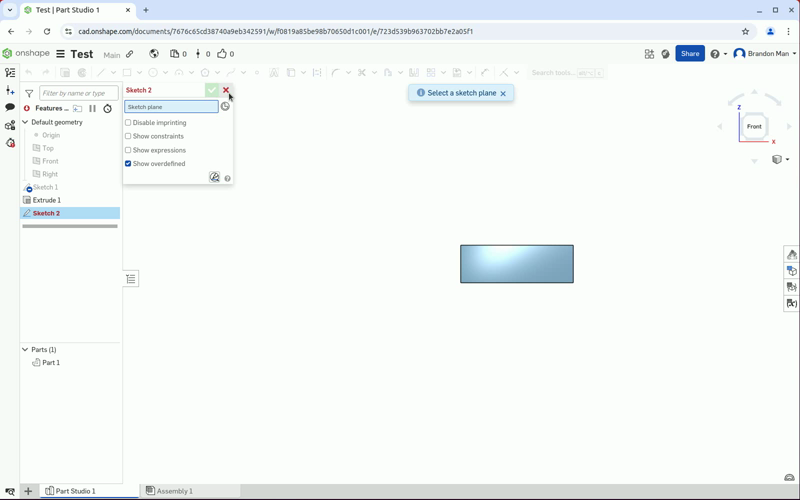
mouse_move(73, 163)
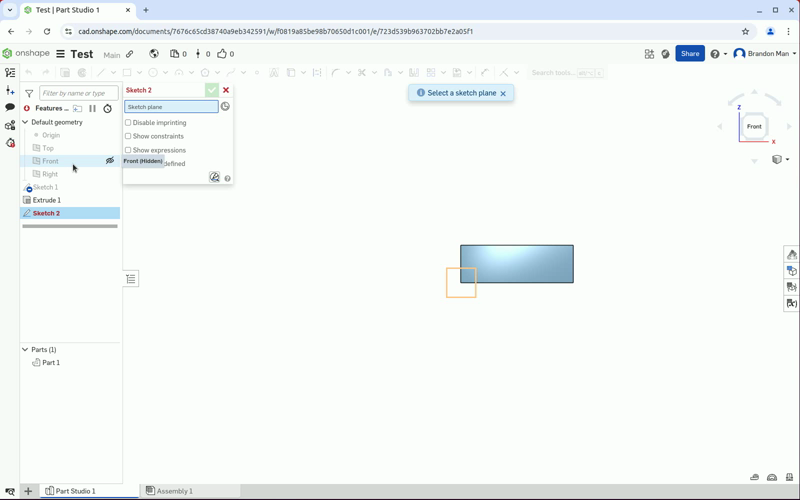
click(73, 163)
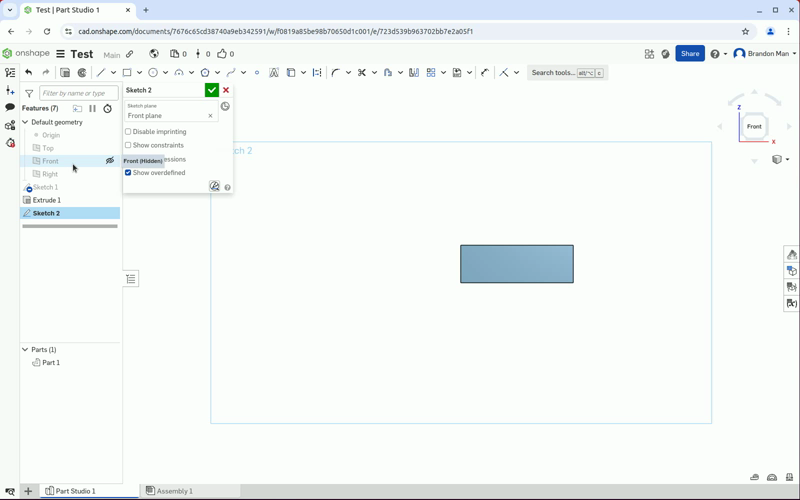
mouse_move(73, 352)
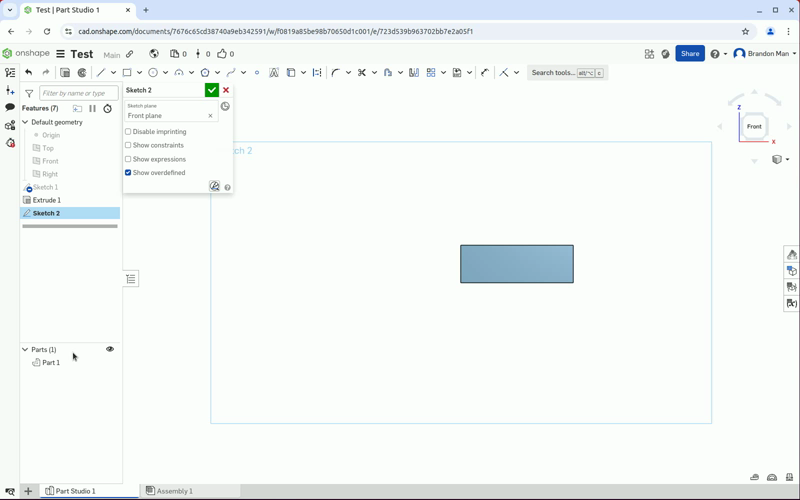
key(y)
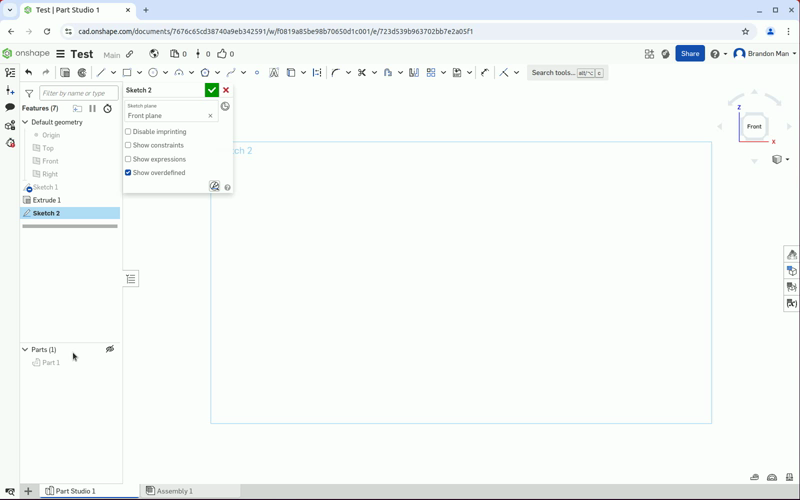
key(l)
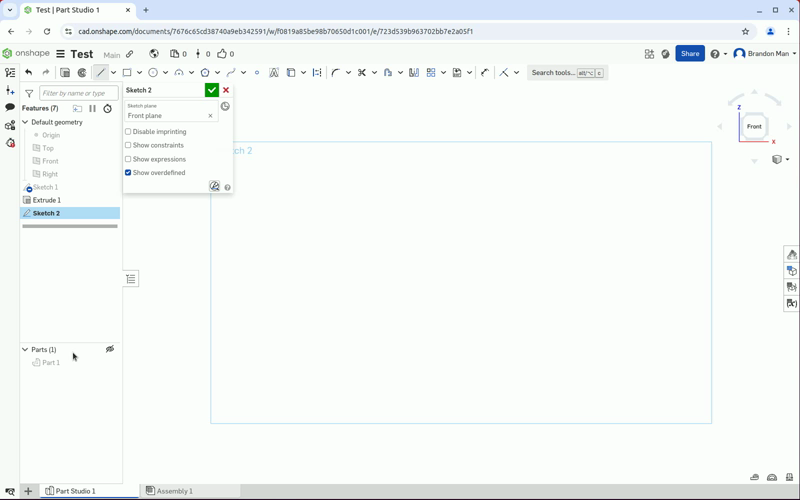
key_down(shift)
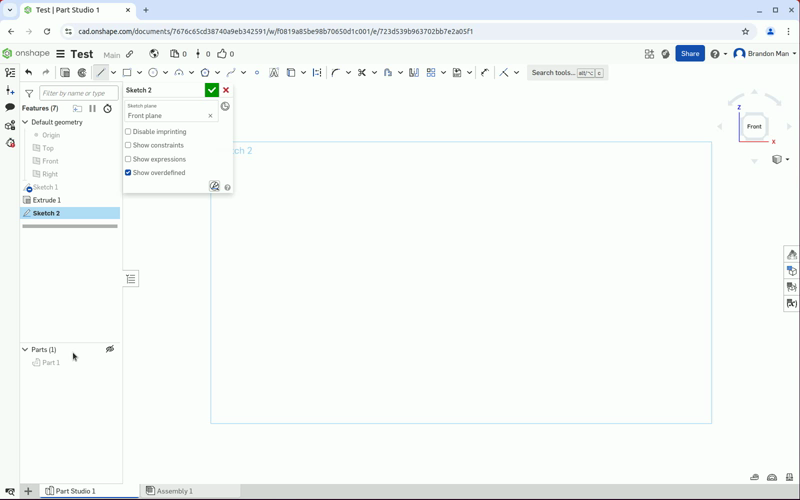
mouse_move(460, 245)
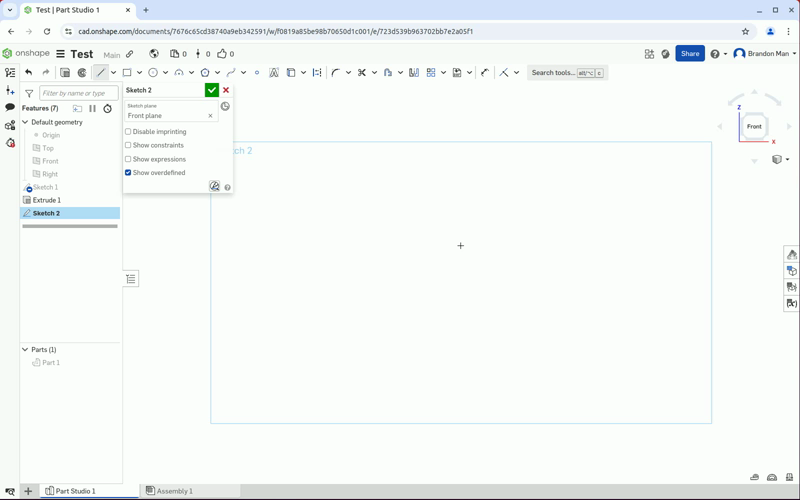
click(460, 245)
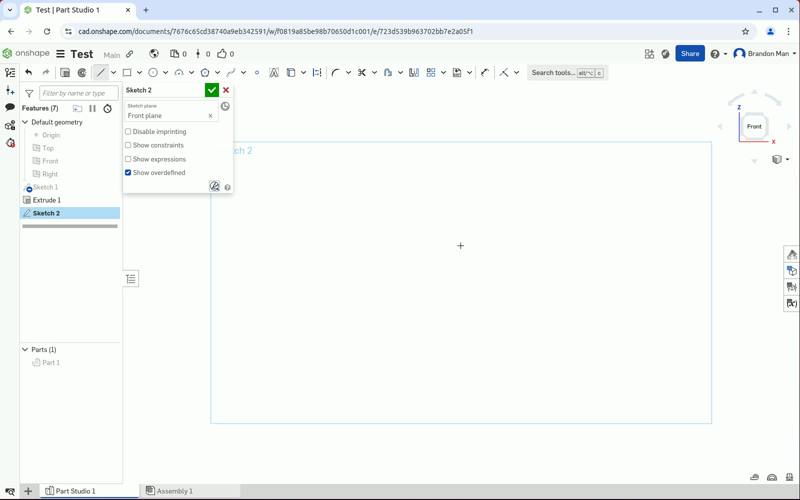
key_up(shift)
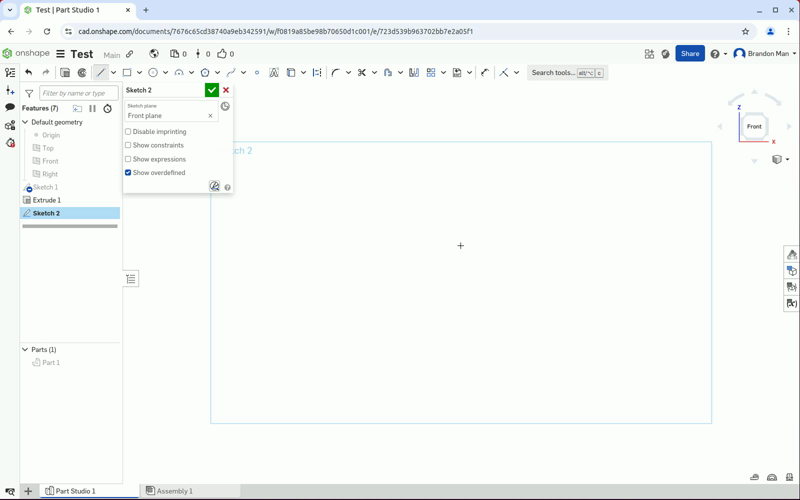
key_down(shift)
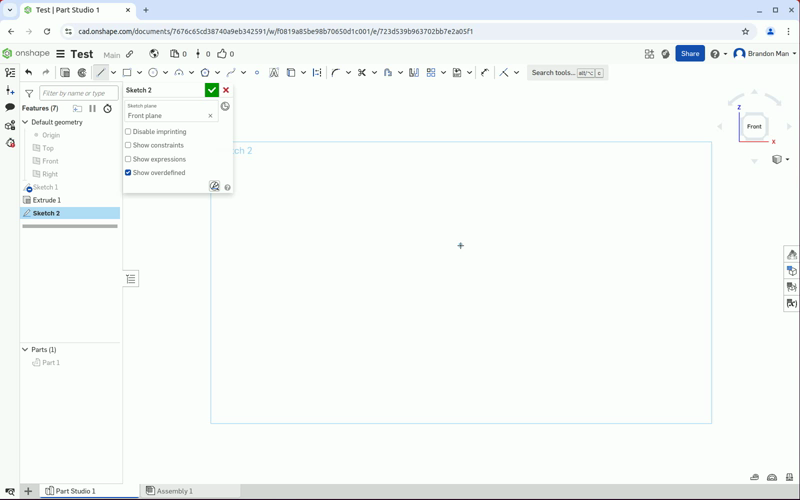
mouse_move(490, 245)
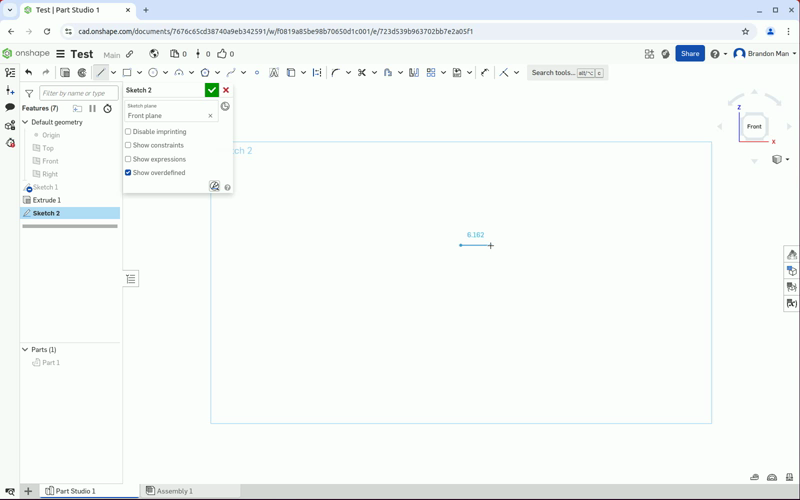
mouse_move(498, 245)
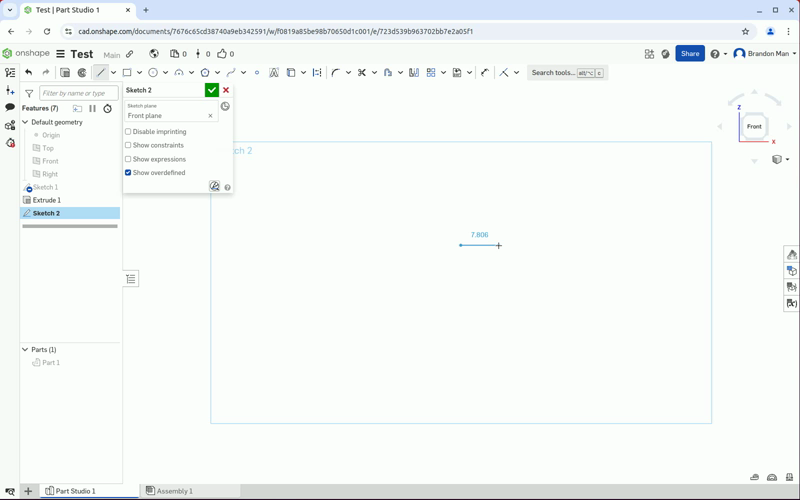
click(498, 245)
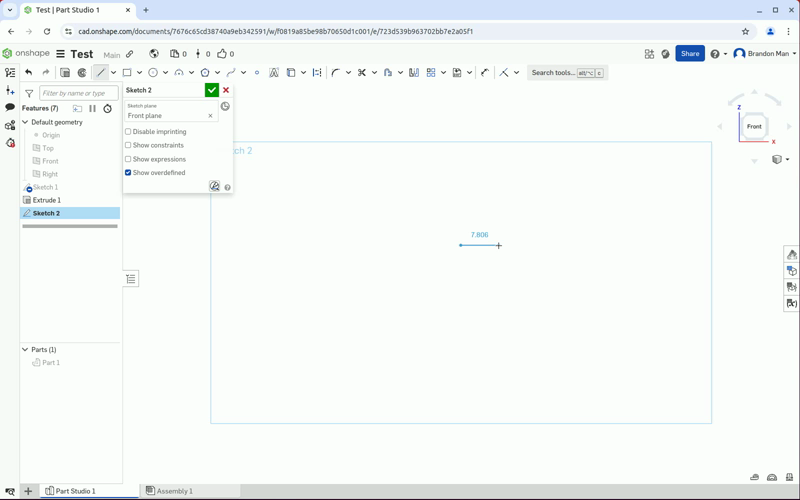
key_up(shift)
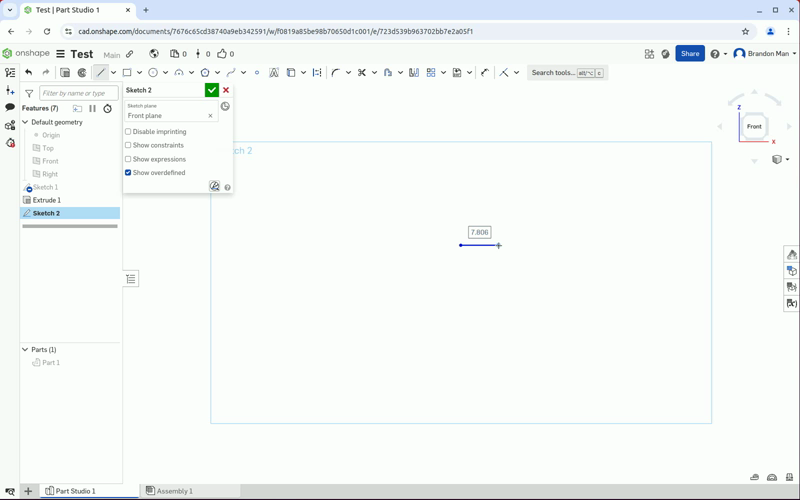
key_down(shift)
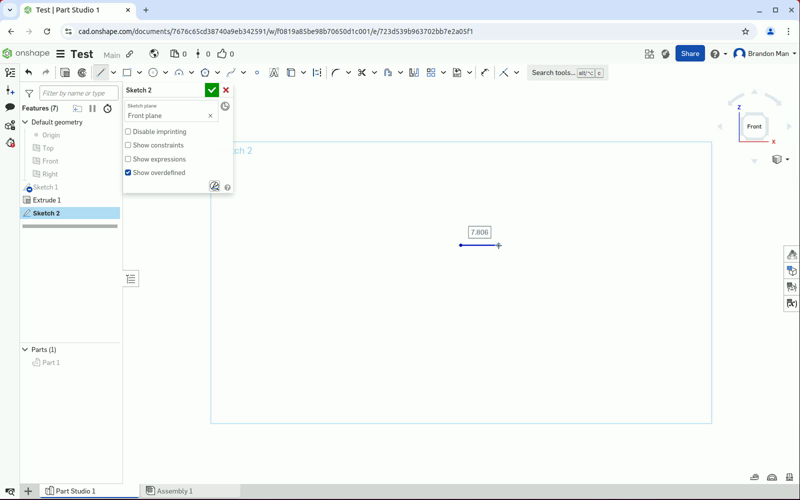
mouse_move(498, 170)
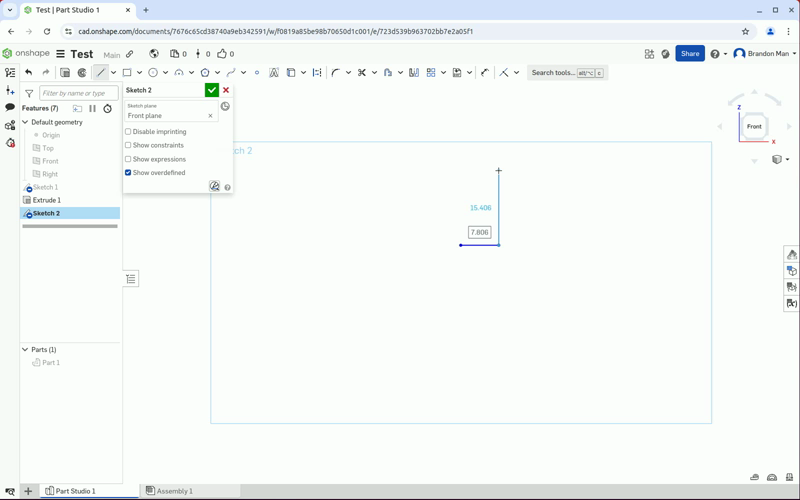
click(498, 170)
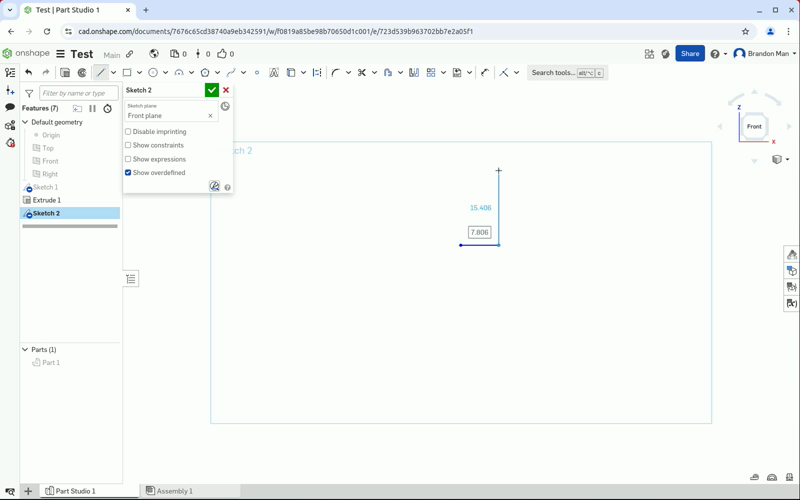
key_up(shift)
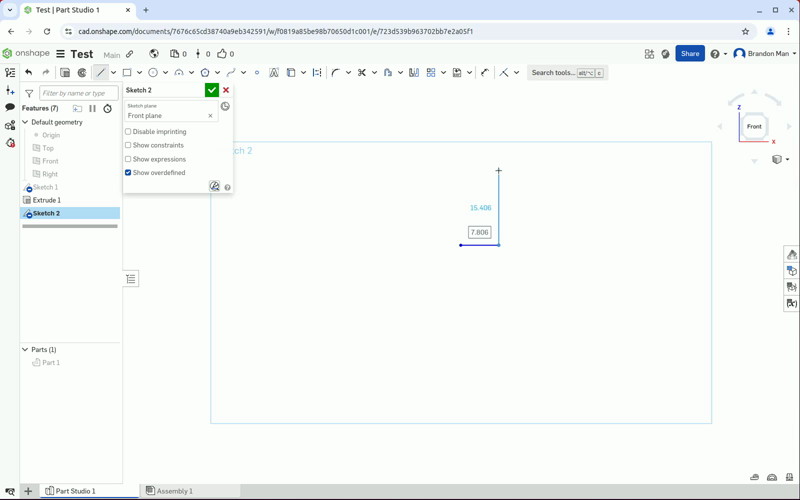
key_down(shift)
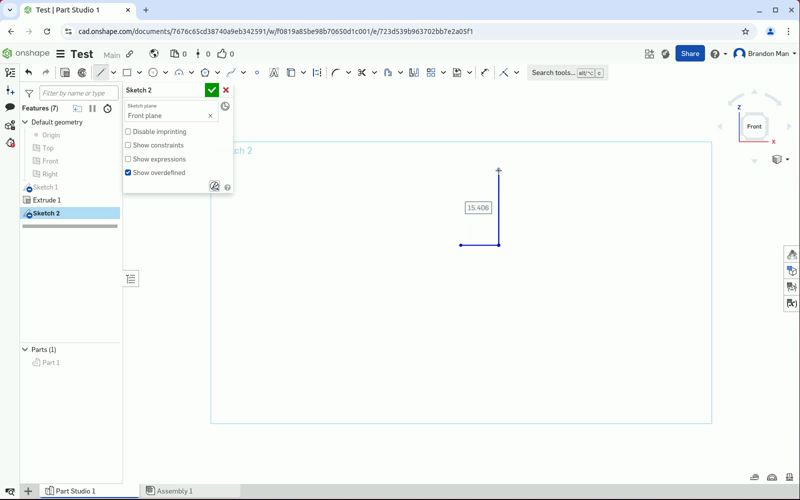
mouse_move(528, 170)
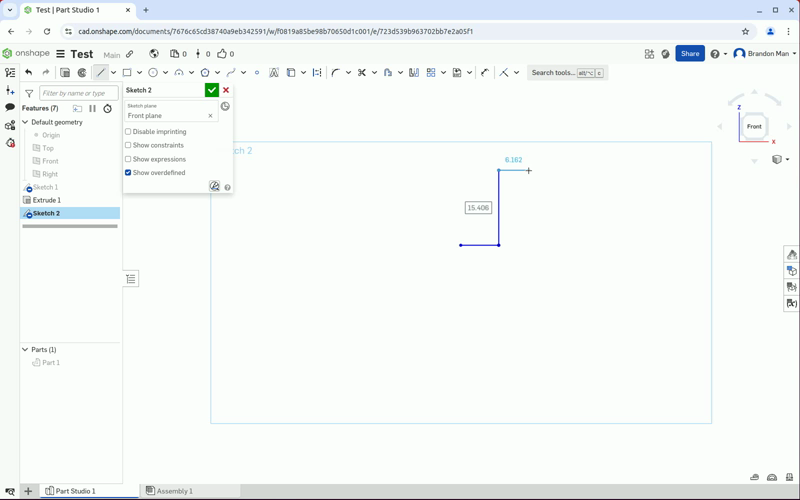
mouse_move(460, 170)
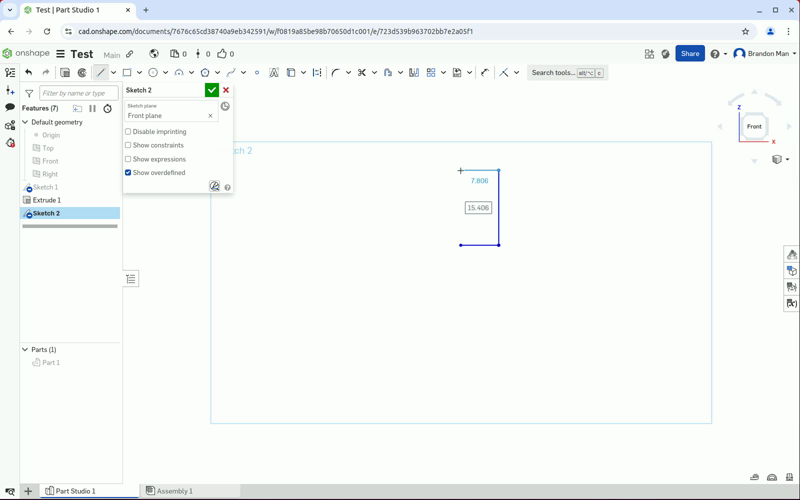
click(460, 170)
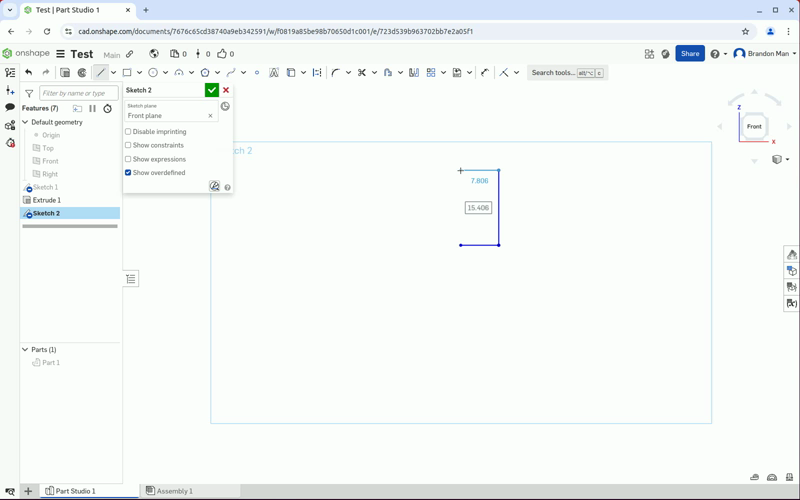
key_up(shift)
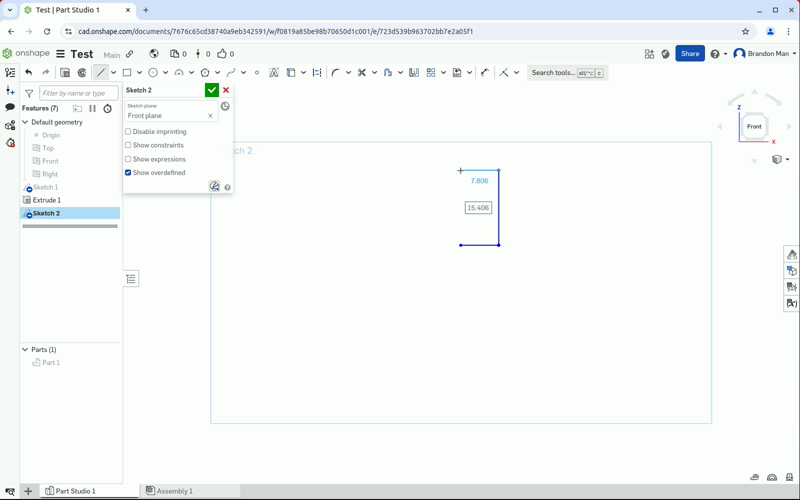
key_down(shift)
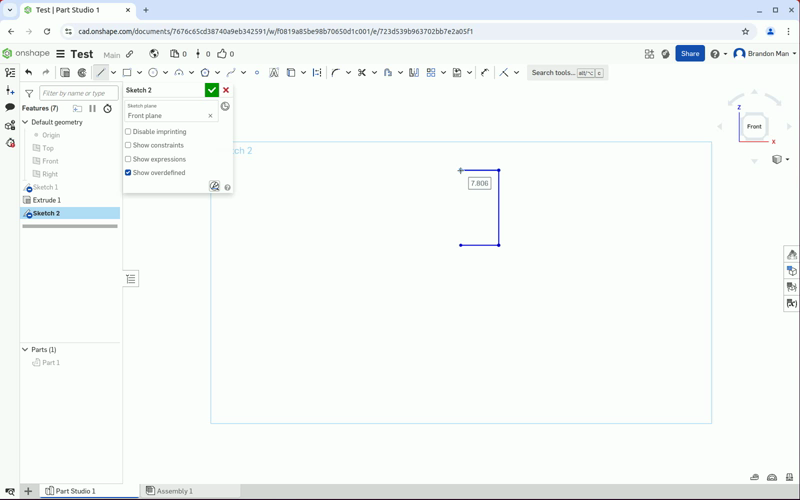
mouse_move(460, 245)
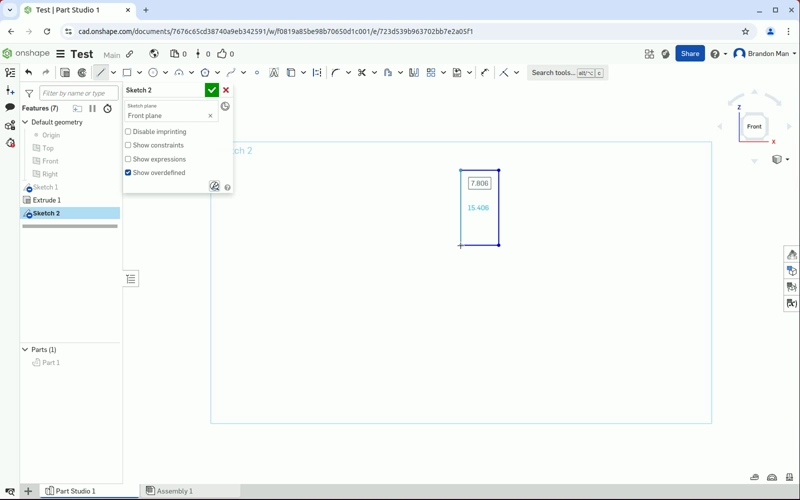
key_up(shift)
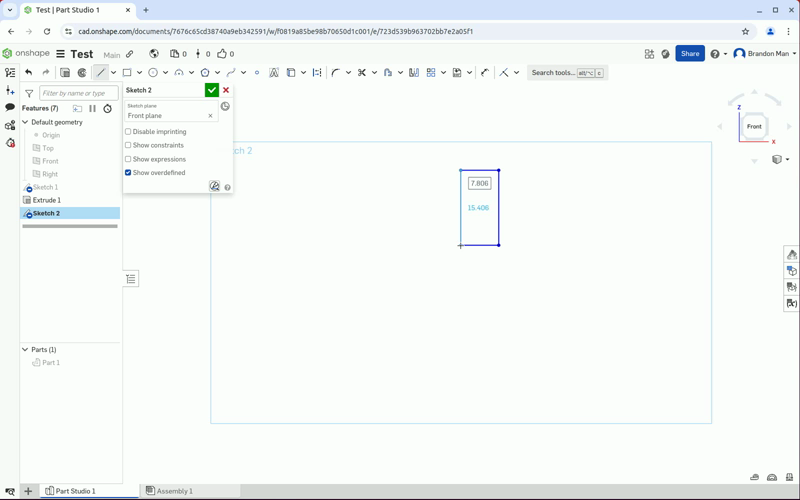
click(460, 245)
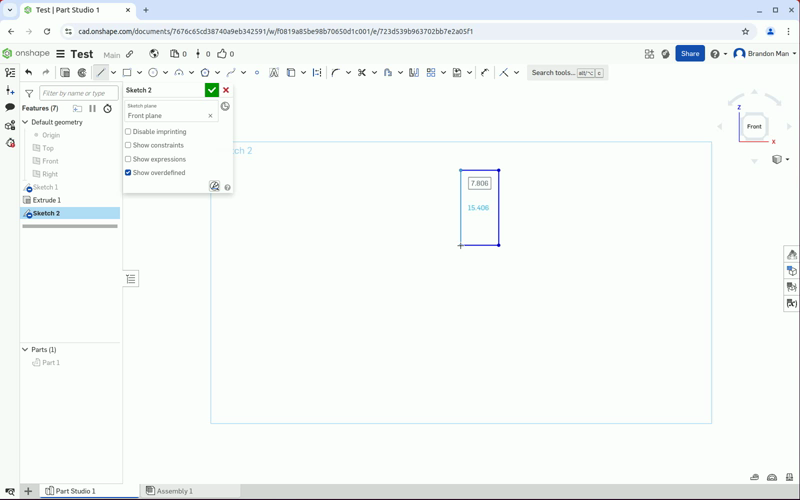
key(esc)
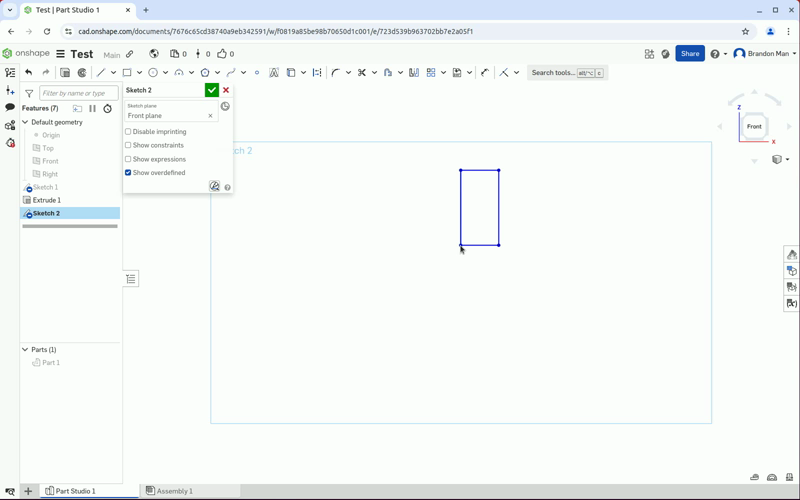
mouse_move(464, 175)
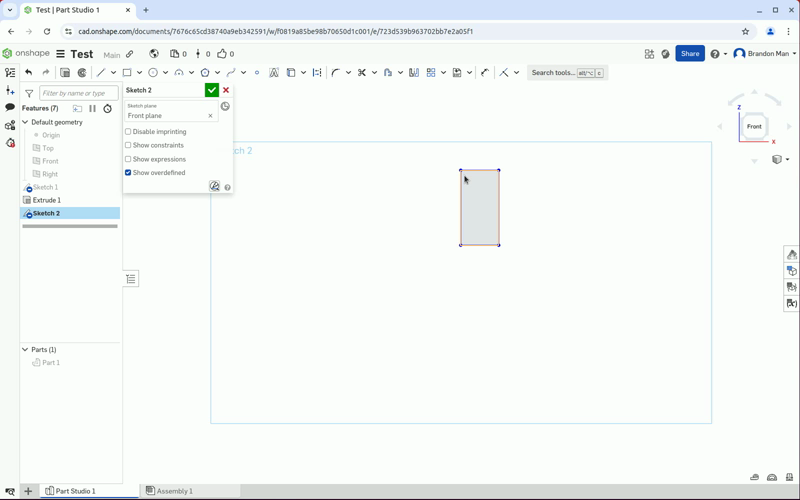
click(464, 175)
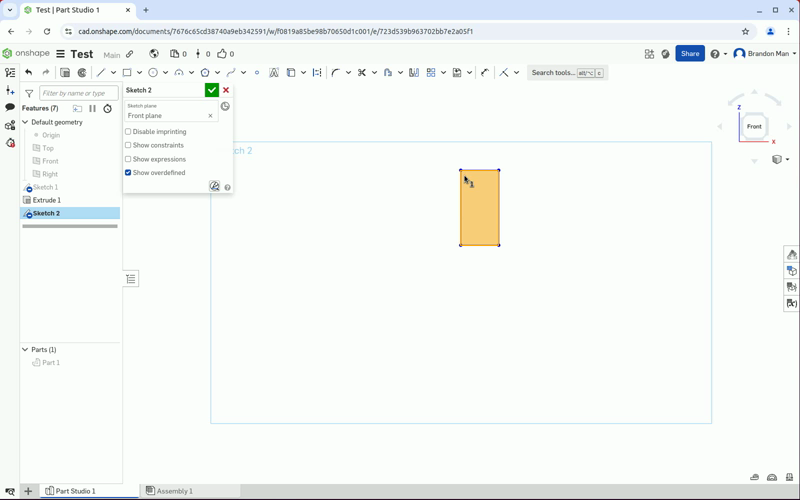
mouse_move(73, 352)
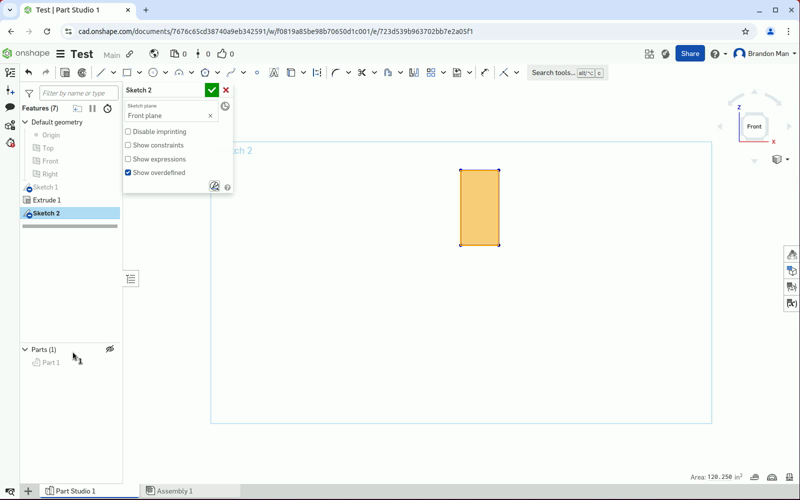
key(shift+y)
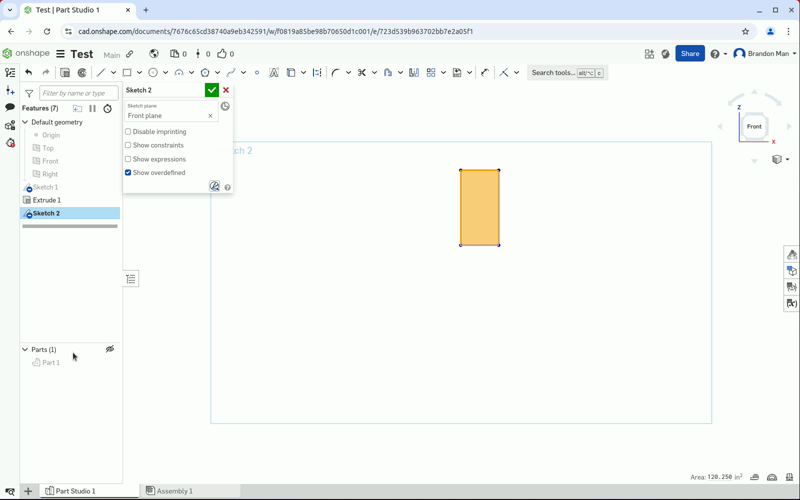
key(shift+e)
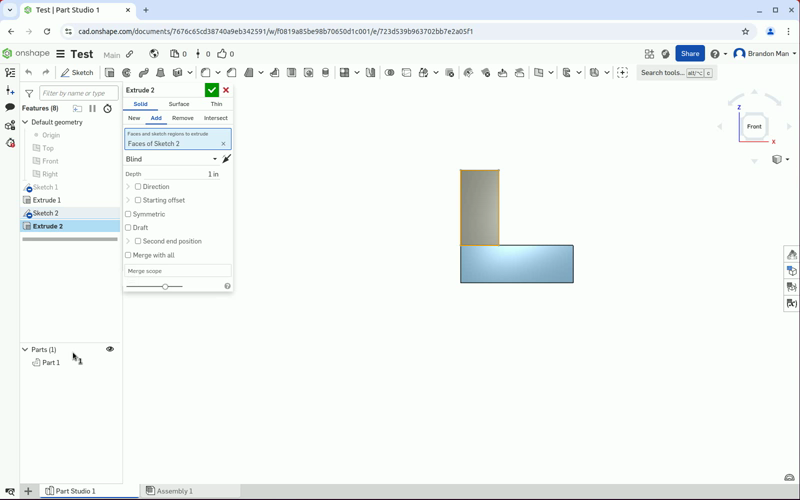
mouse_move(143, 106)
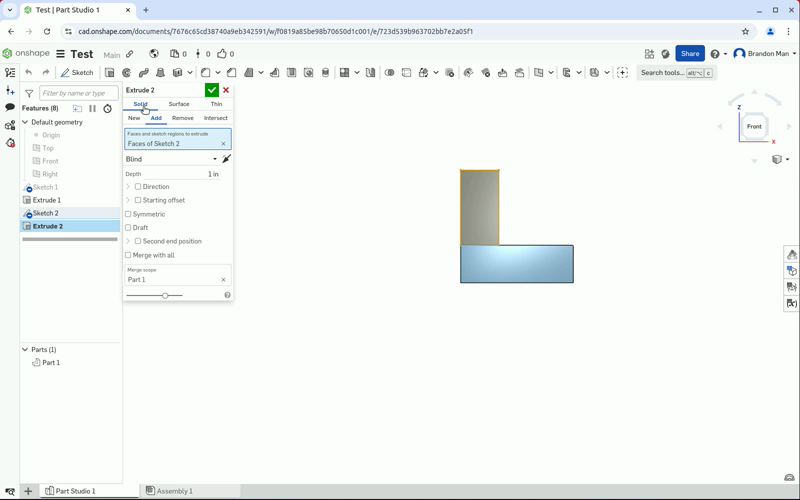
click(143, 106)
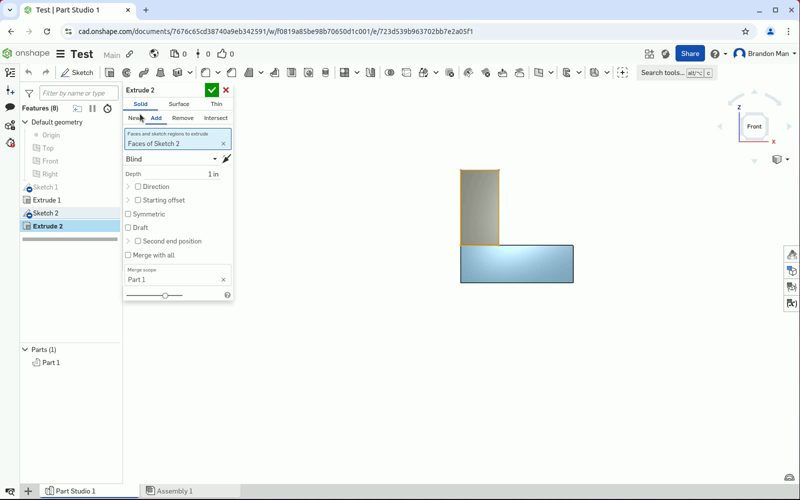
mouse_move(137, 120)
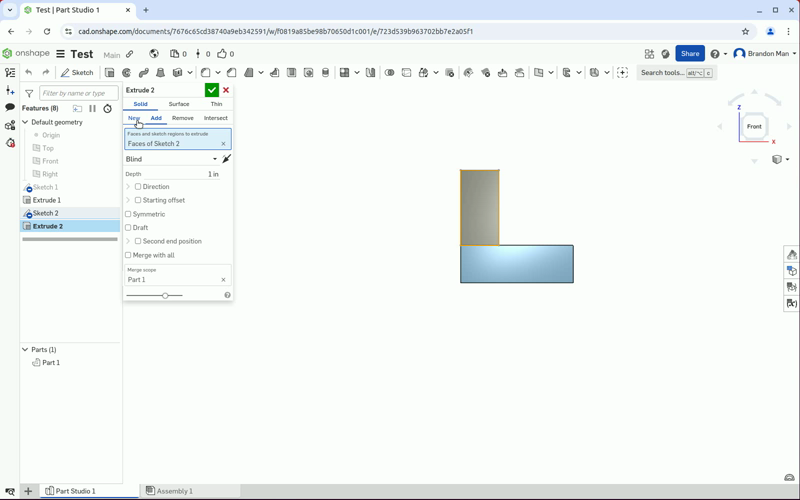
click(137, 120)
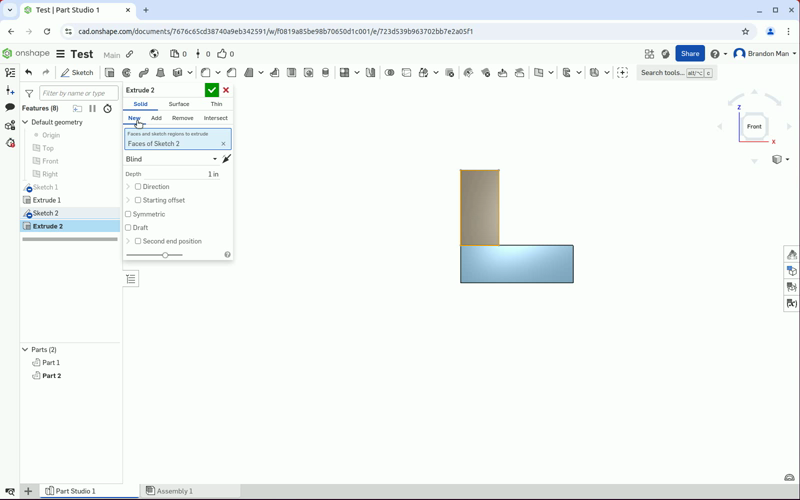
key(tab, 4)
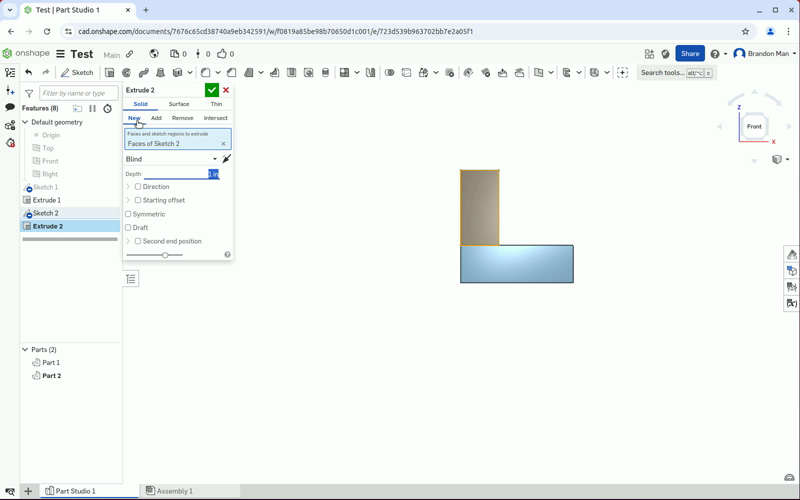
text(7.703)
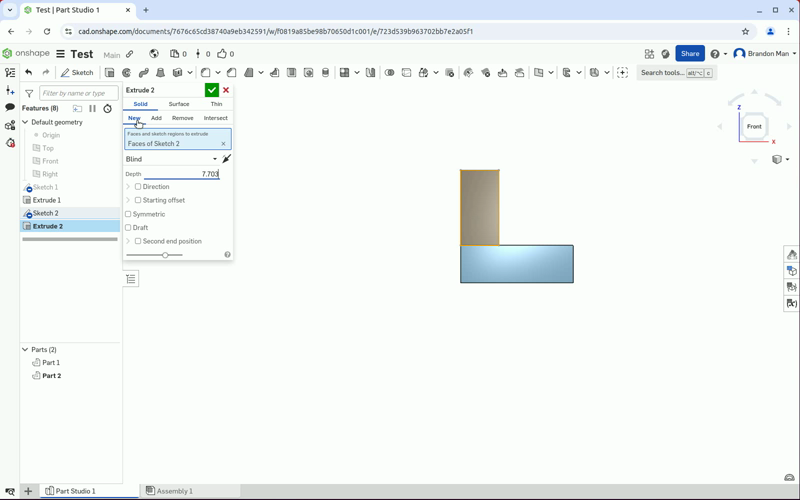
key(enter)
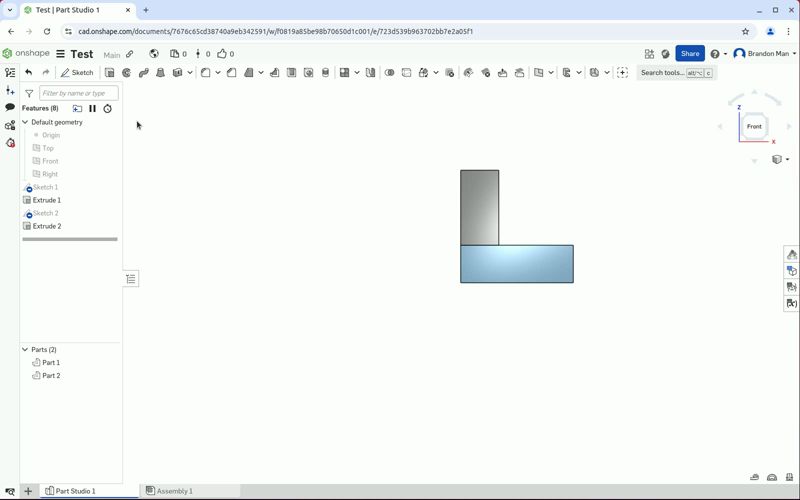
key(shift+h)
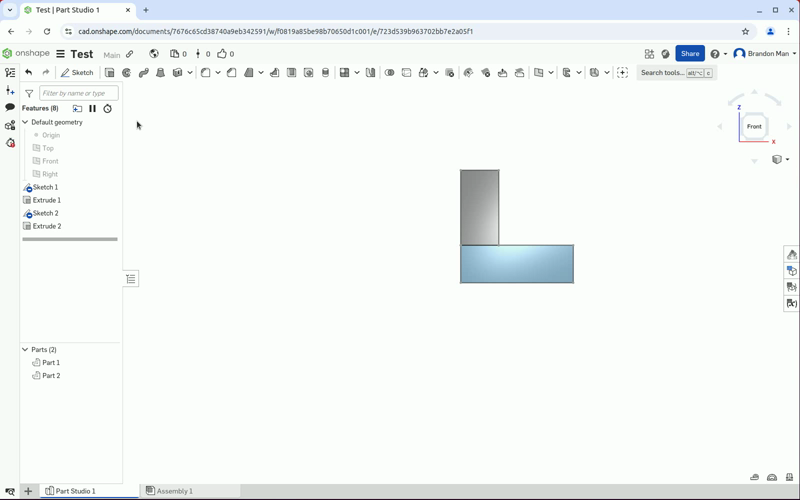
key(shift+h)
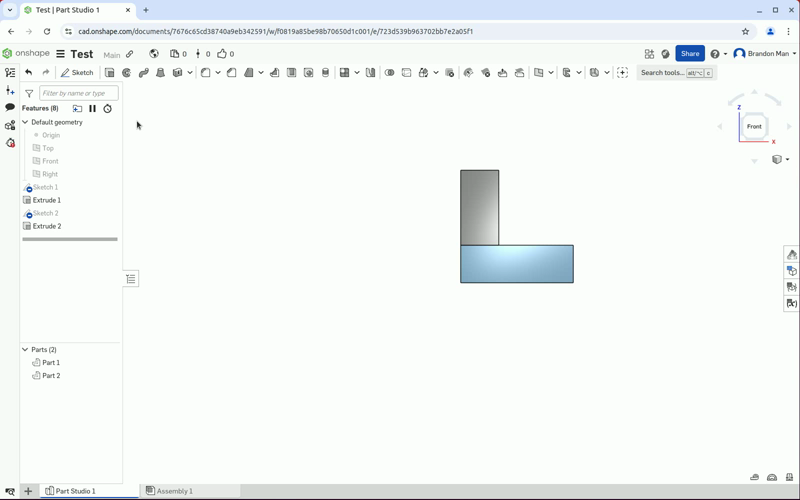
mouse_move(73, 189)
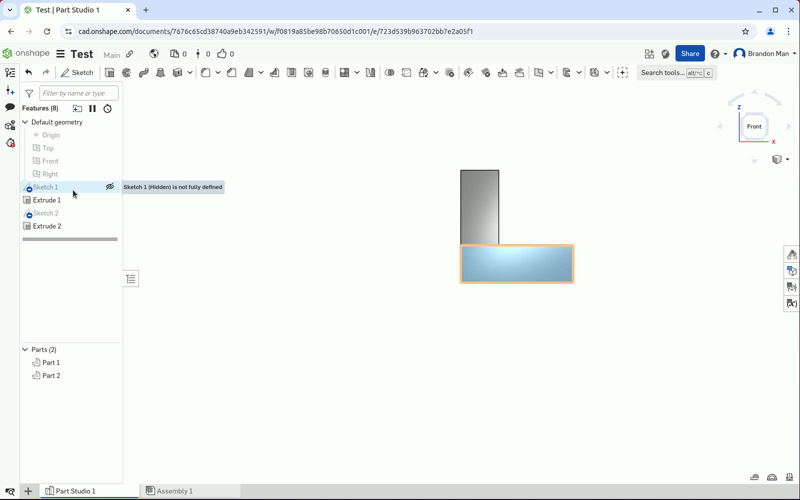
click(73, 189)
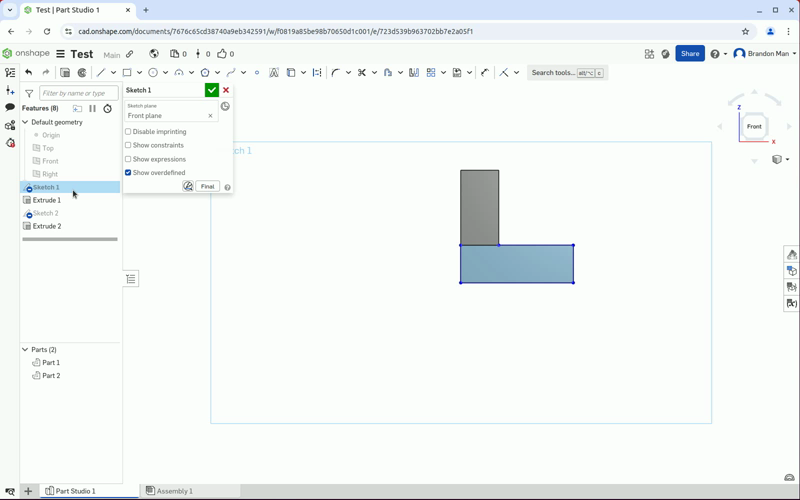
mouse_move(229, 92)
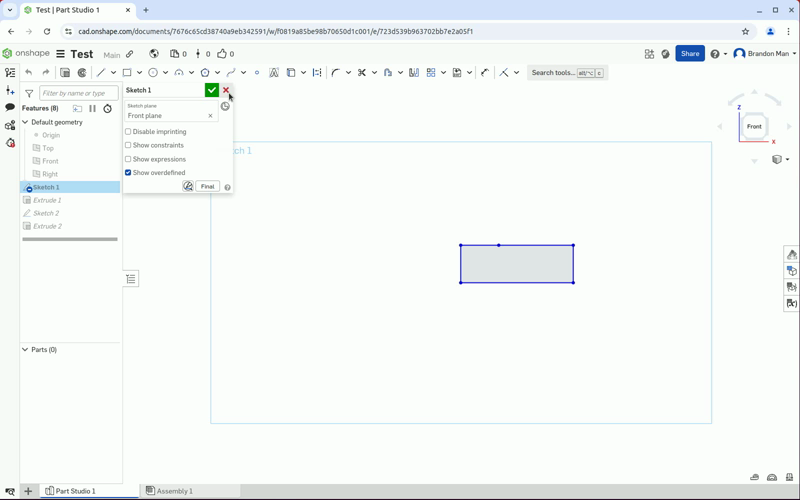
click(229, 92)
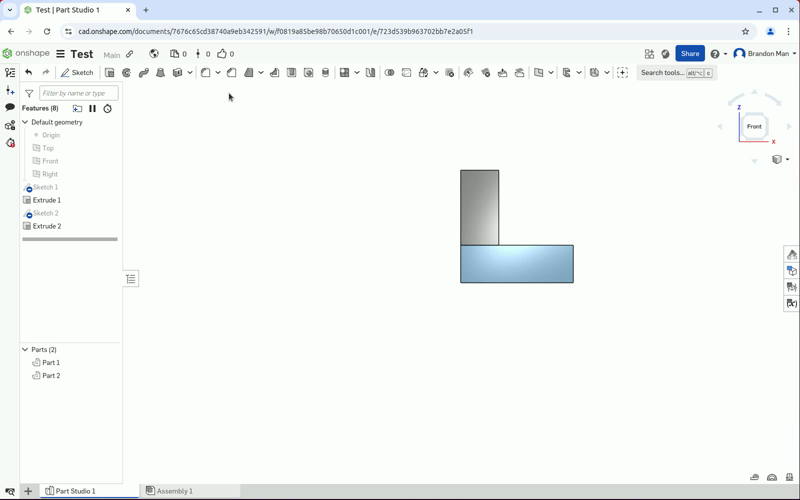
mouse_move(541, 75)
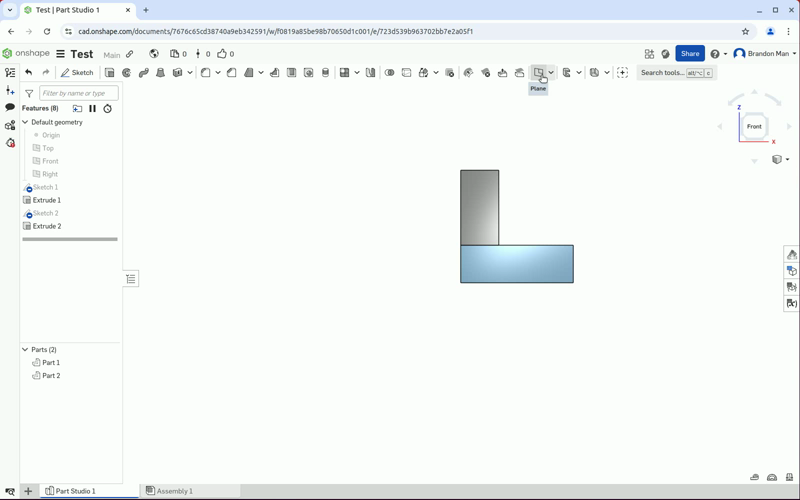
click(541, 75)
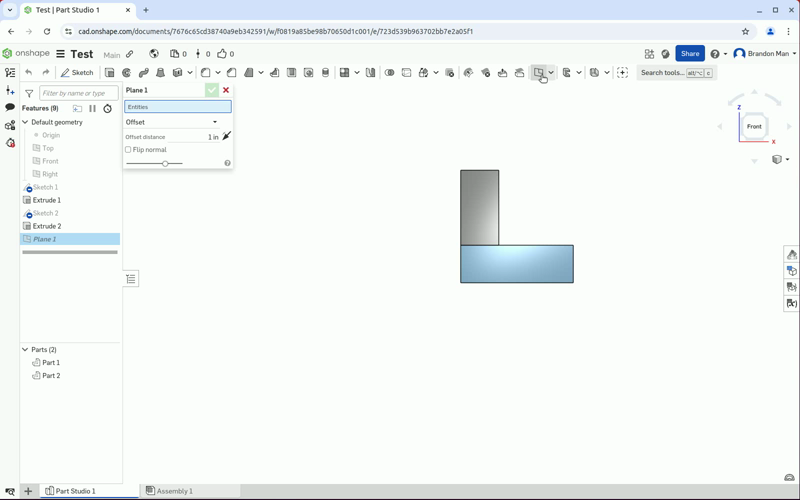
mouse_move(73, 163)
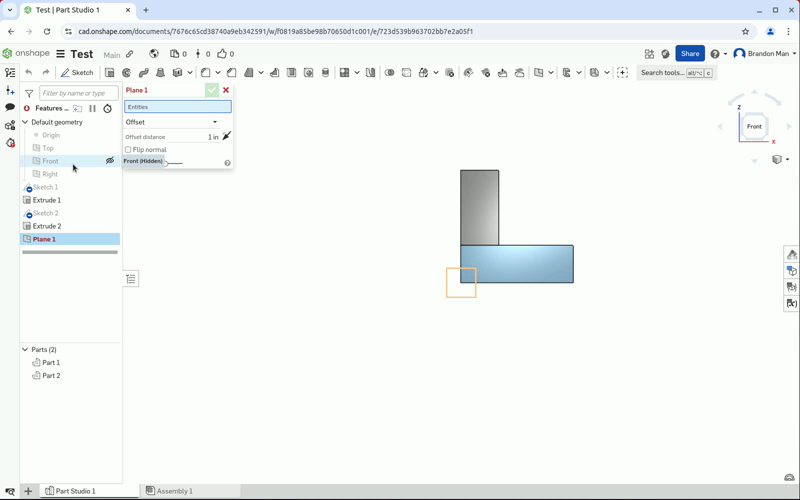
click(73, 163)
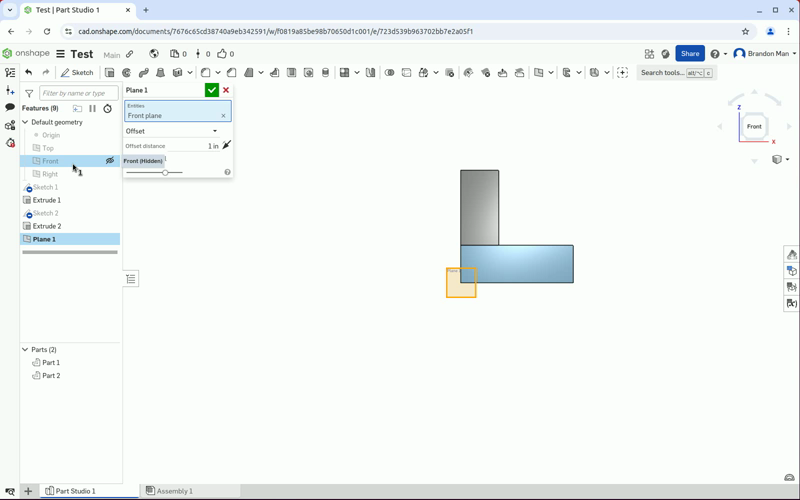
key(tab, 2)
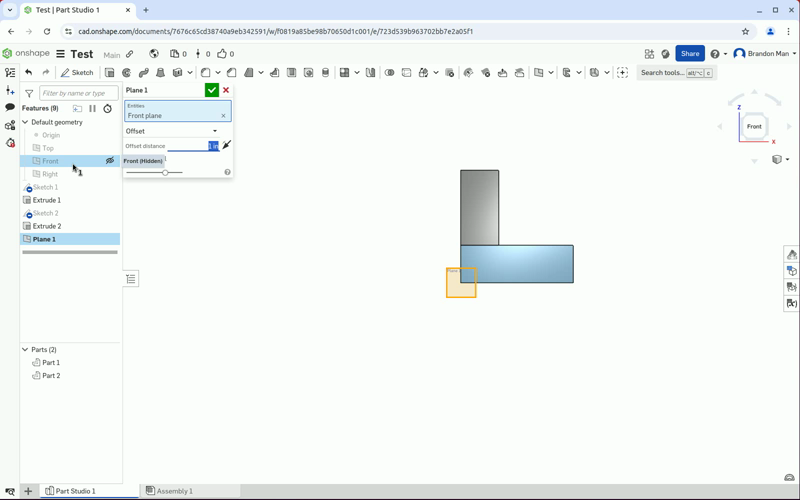
text(7.703)
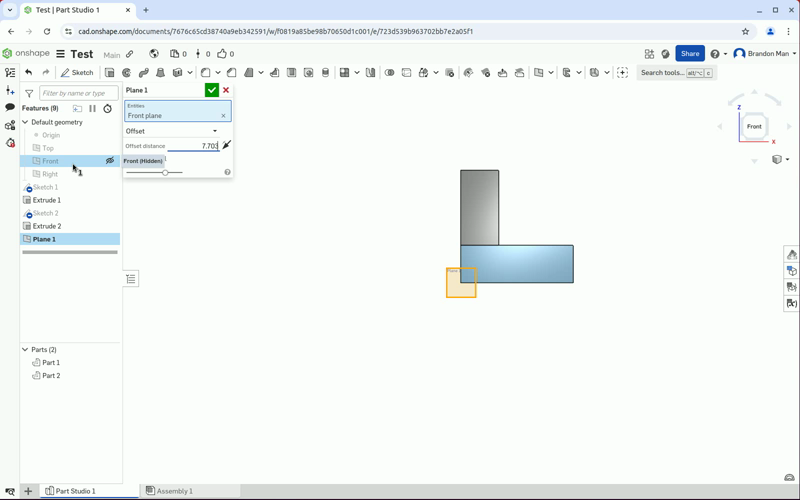
key(enter, 2)
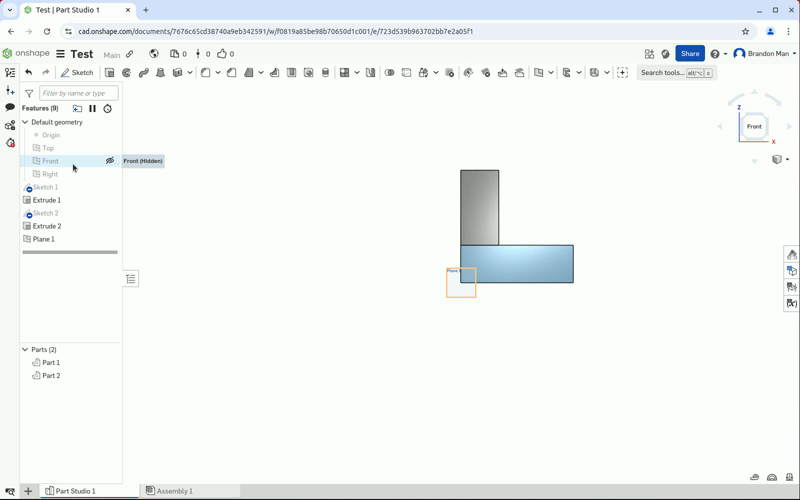
key(shift+s)
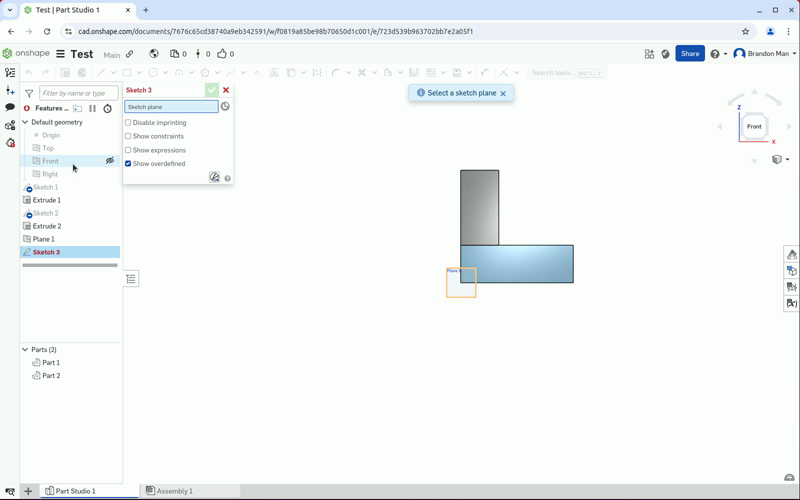
mouse_move(73, 241)
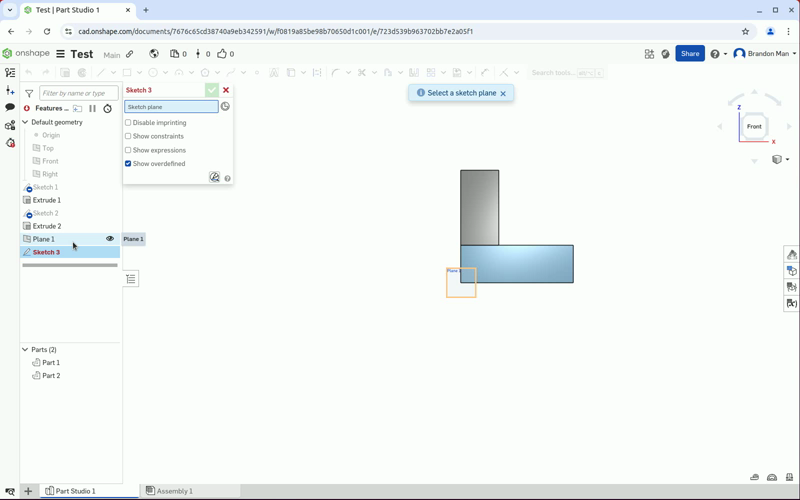
click(73, 241)
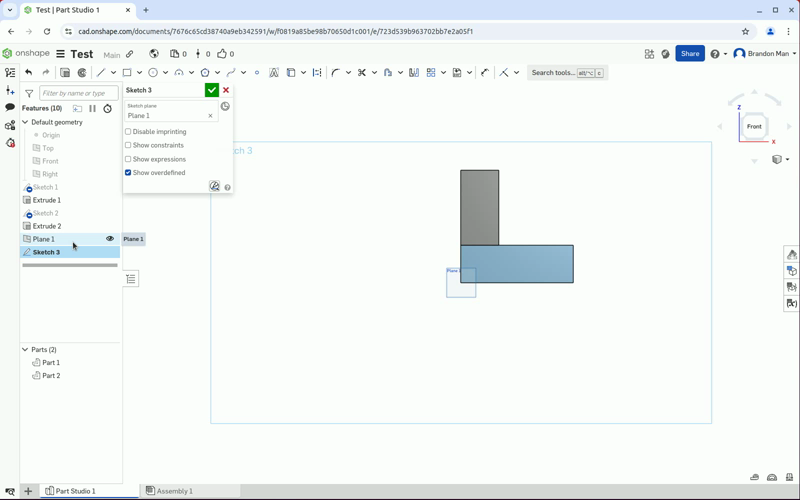
mouse_move(73, 352)
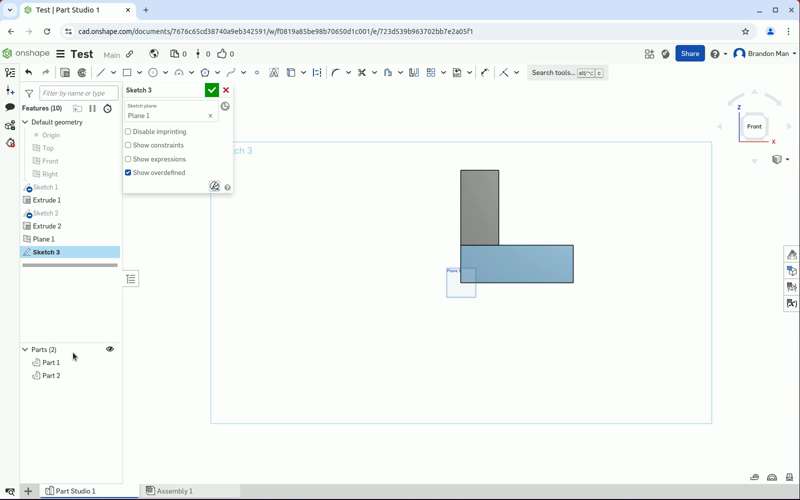
key(y)
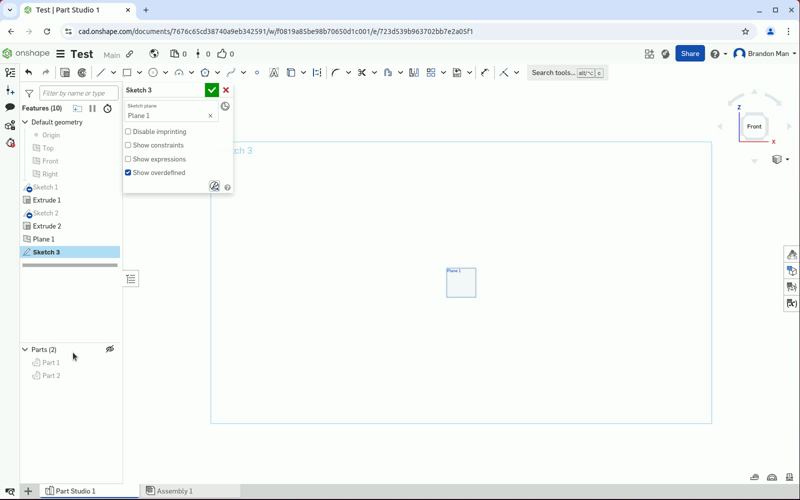
key(l)
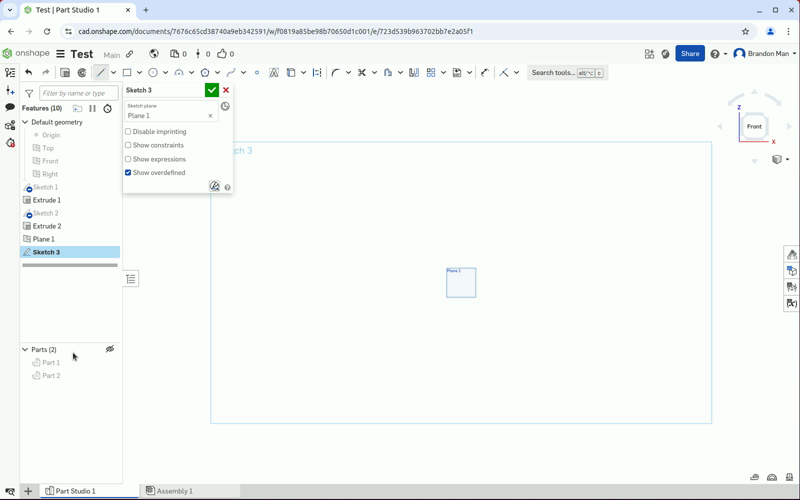
key_down(shift)
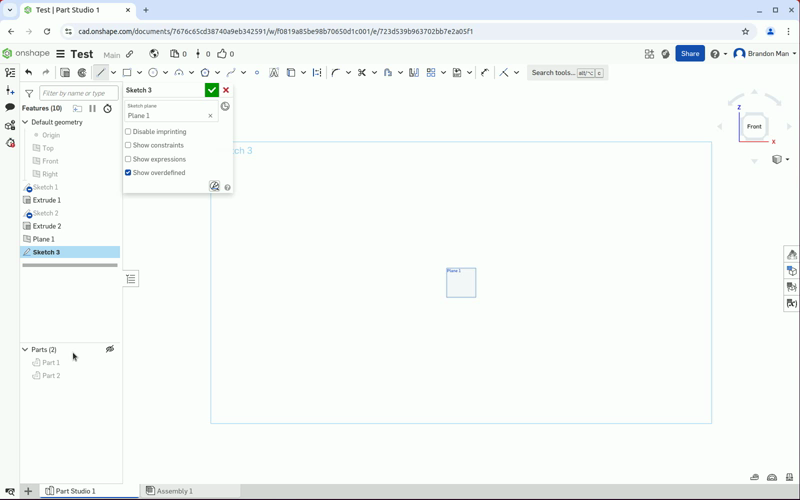
mouse_move(460, 282)
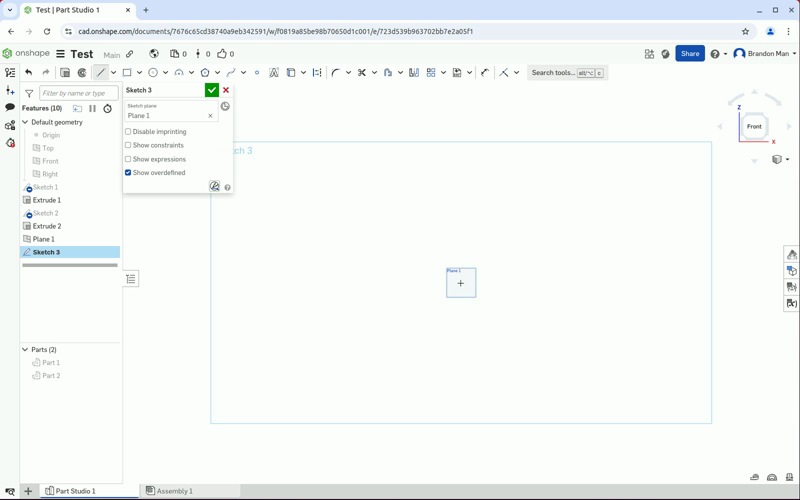
click(460, 282)
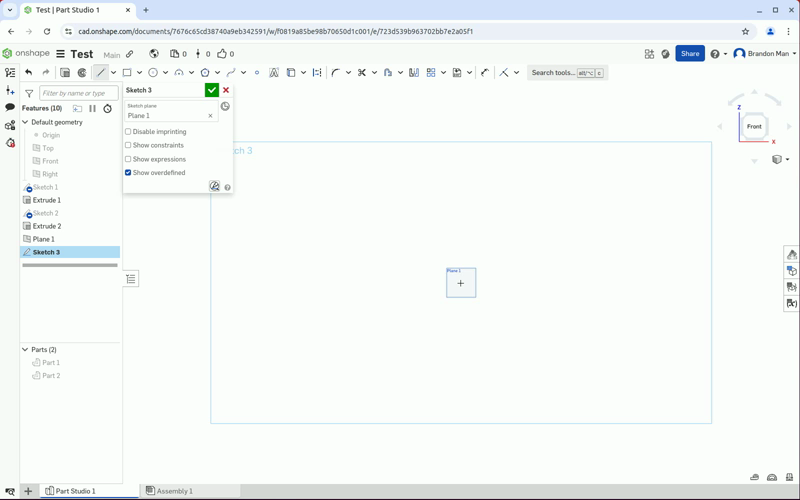
key_up(shift)
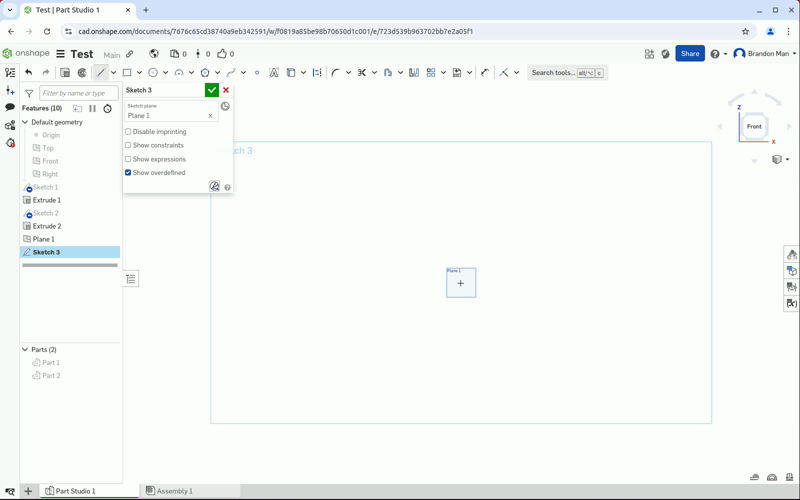
key_down(shift)
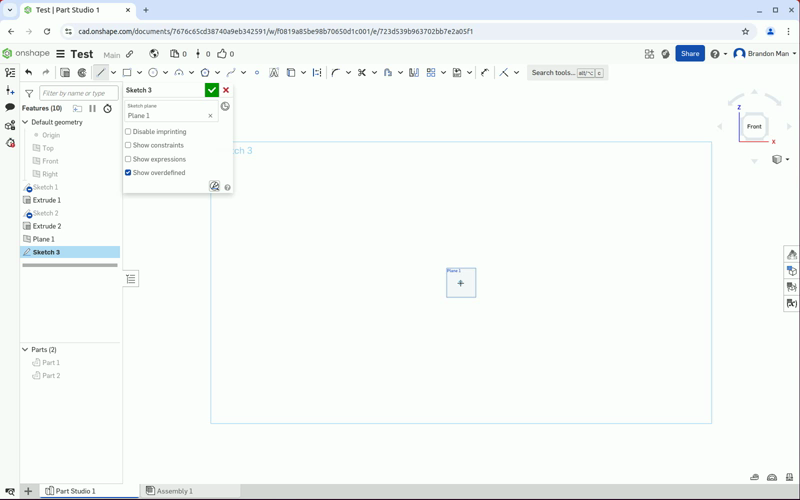
mouse_move(490, 282)
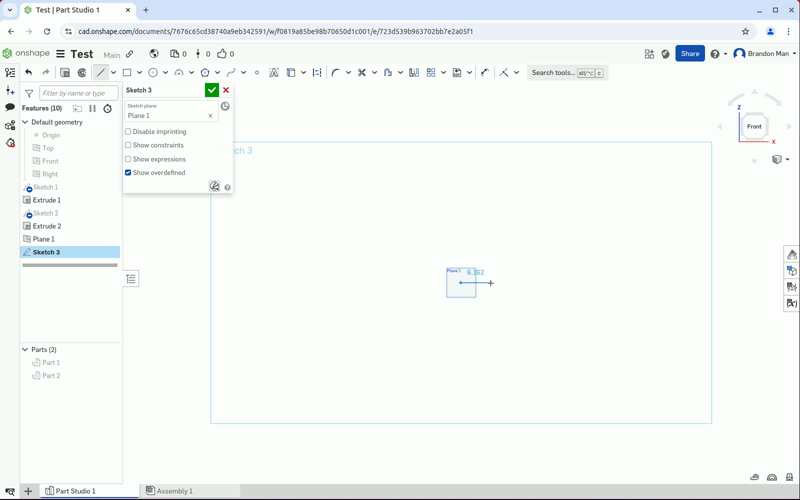
mouse_move(499, 282)
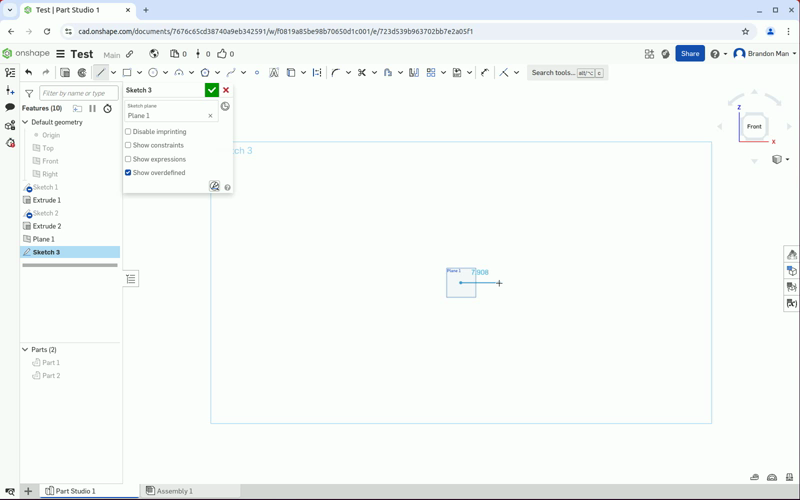
click(499, 282)
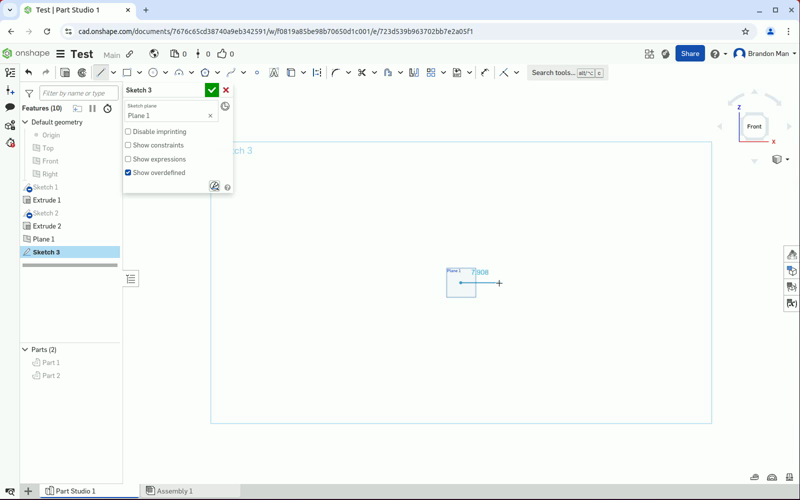
key_up(shift)
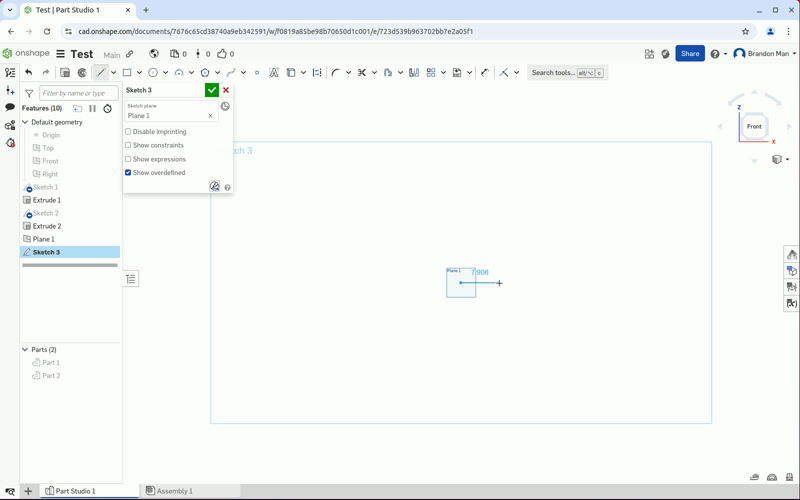
key_down(shift)
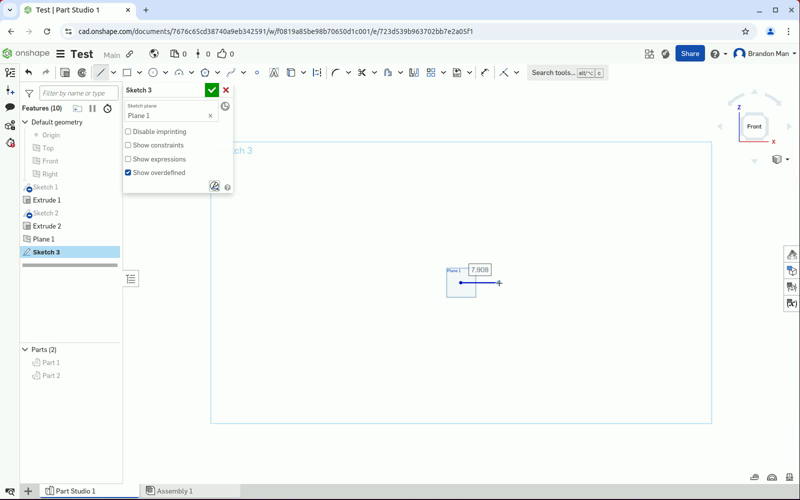
mouse_move(529, 282)
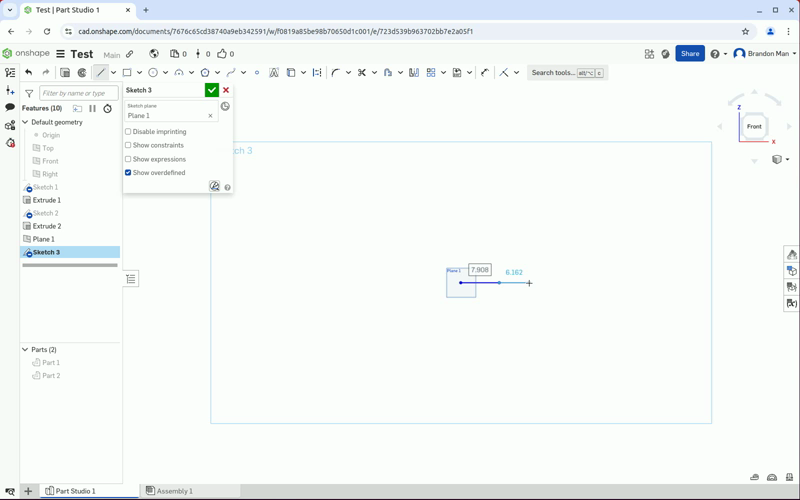
mouse_move(499, 244)
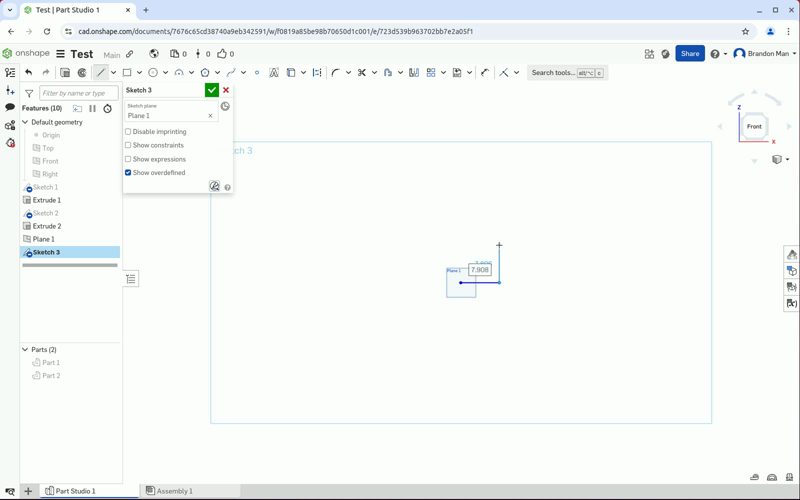
click(499, 244)
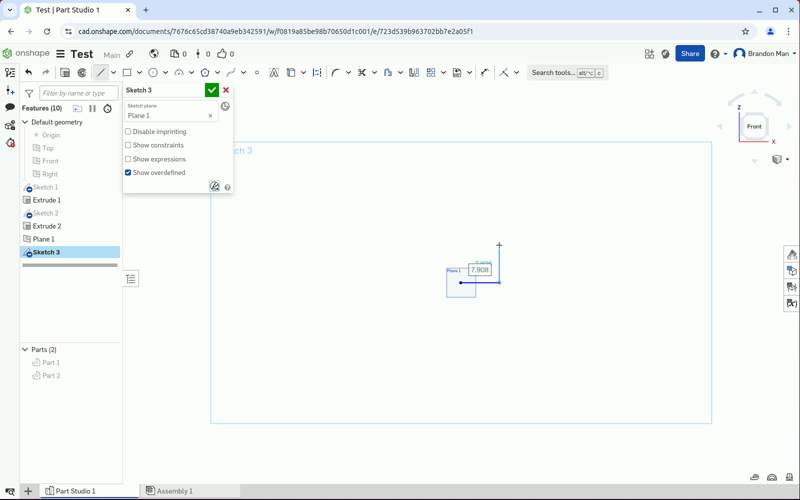
key_up(shift)
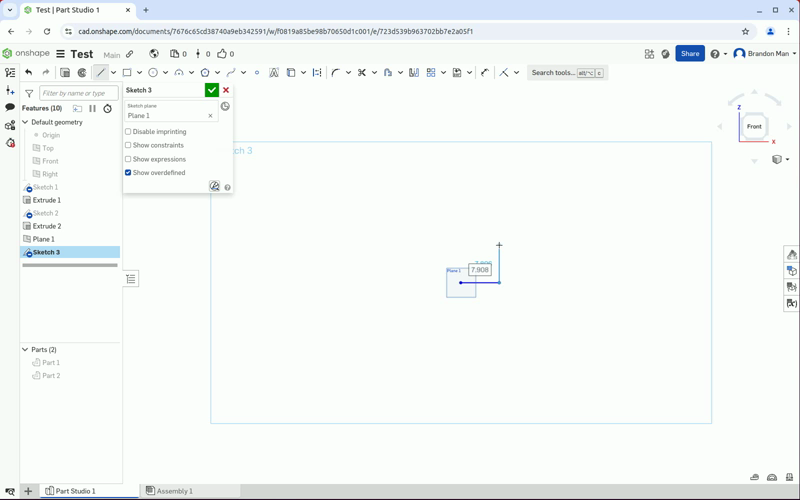
key_down(shift)
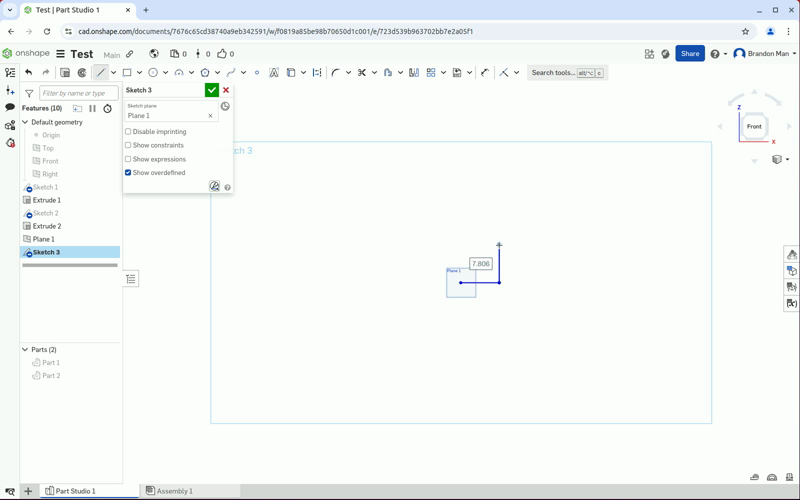
mouse_move(529, 244)
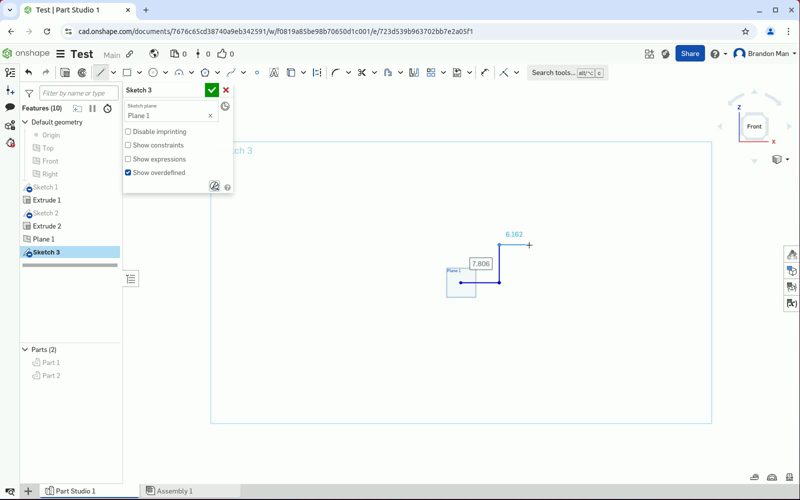
mouse_move(460, 244)
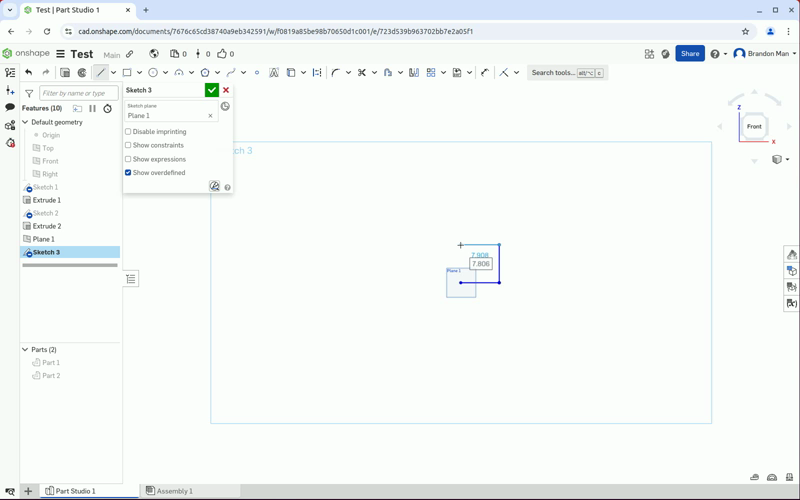
click(460, 244)
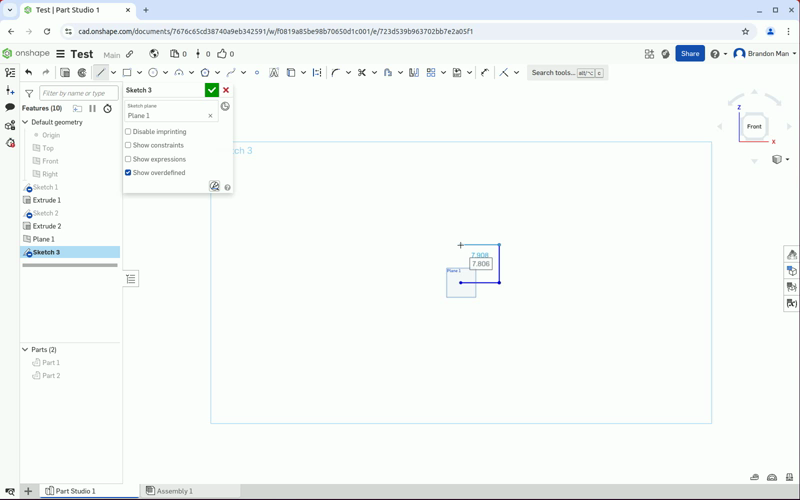
key_up(shift)
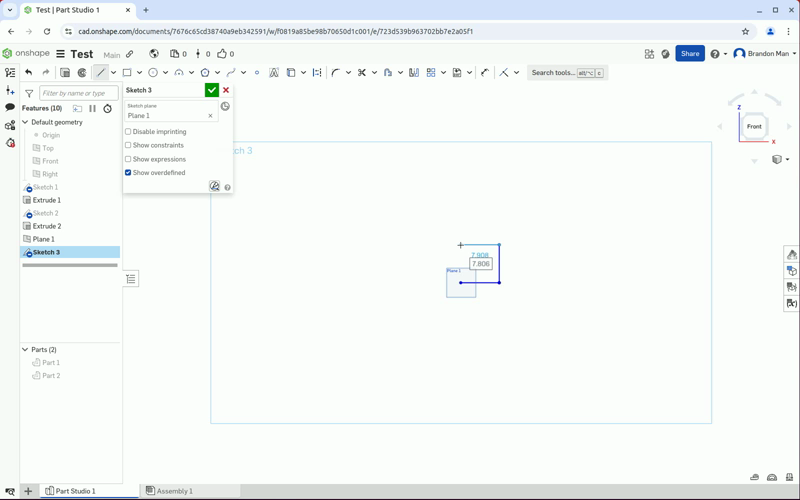
mouse_move(490, 244)
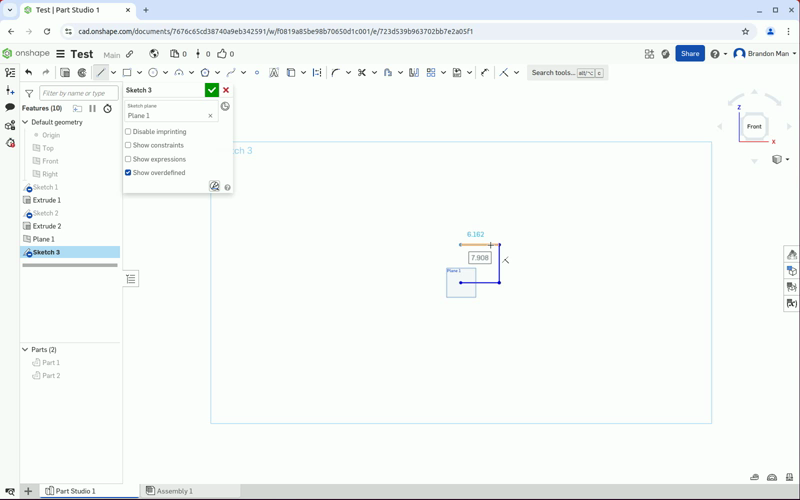
key_down(shift)
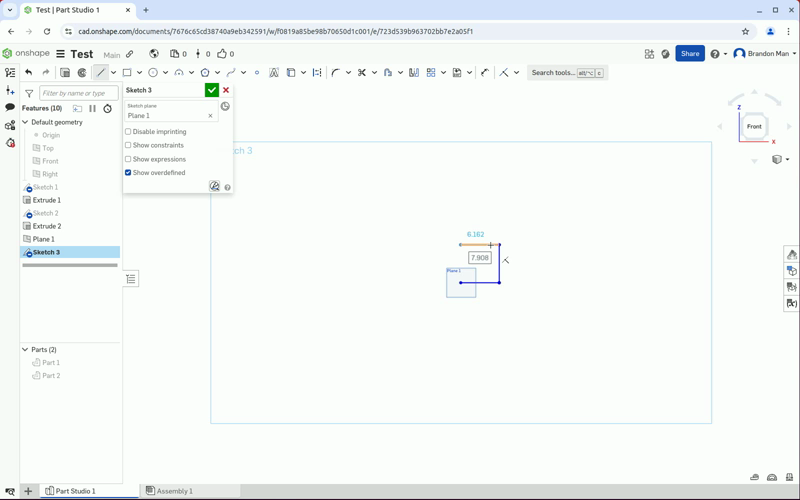
mouse_move(460, 282)
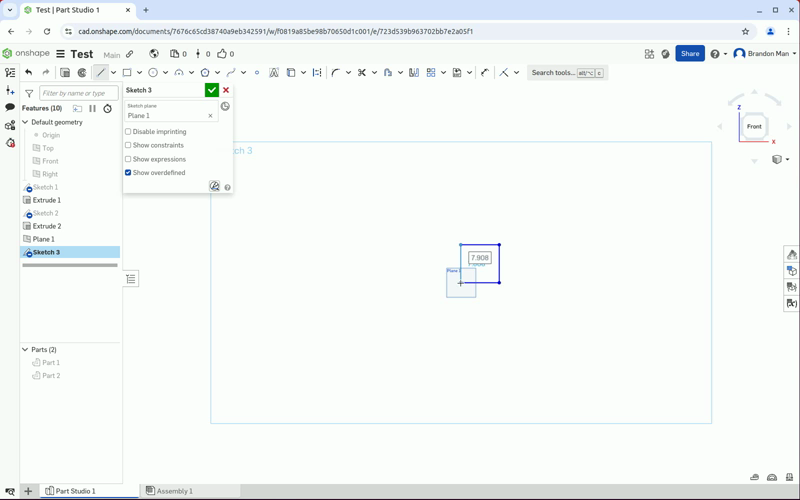
key_up(shift)
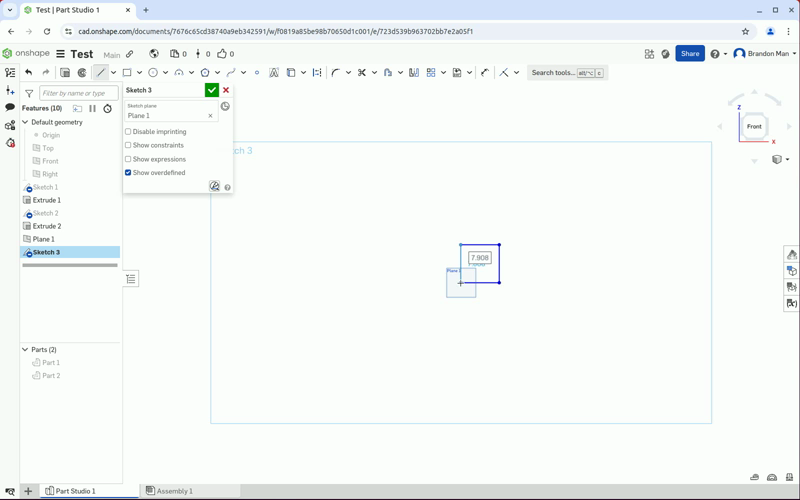
click(460, 282)
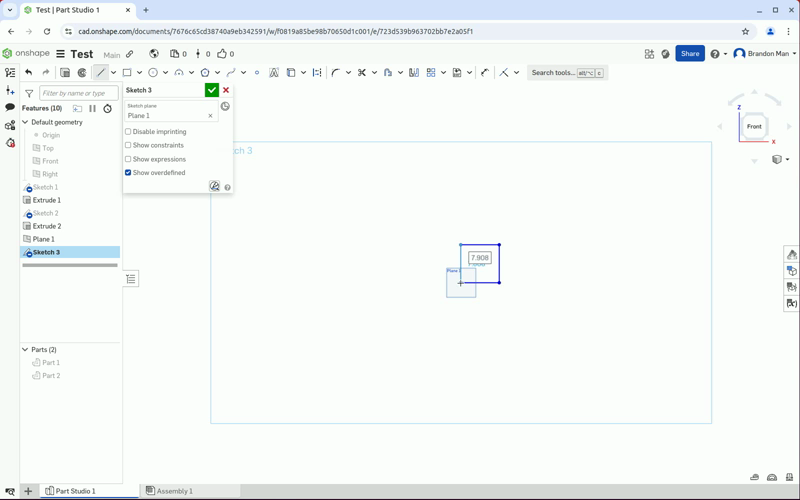
key(esc)
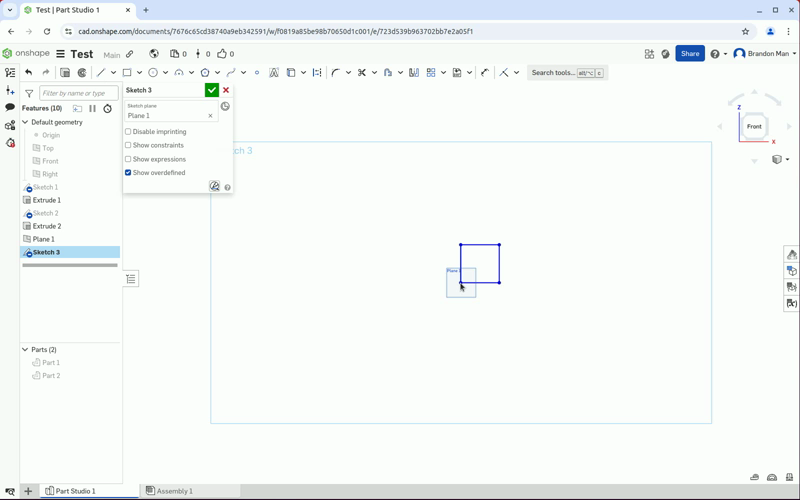
mouse_move(477, 279)
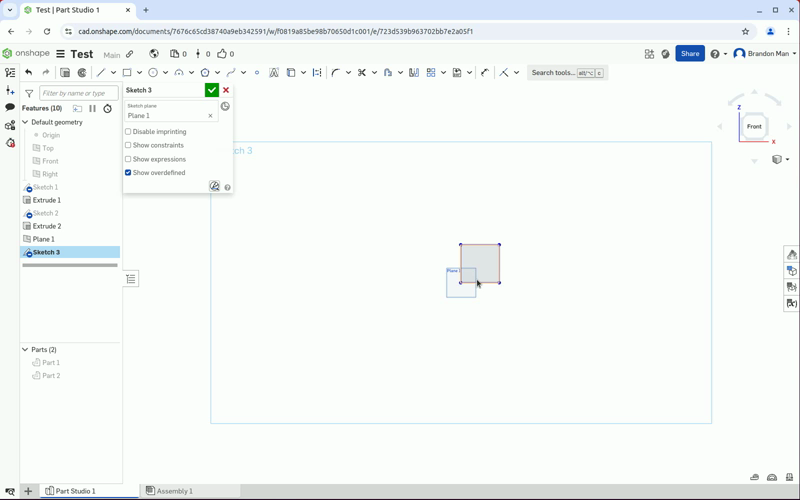
scroll(6)
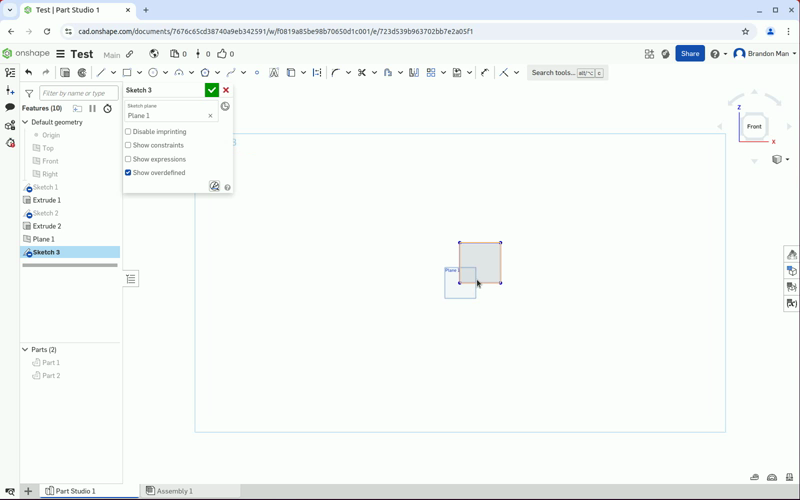
scroll(6)
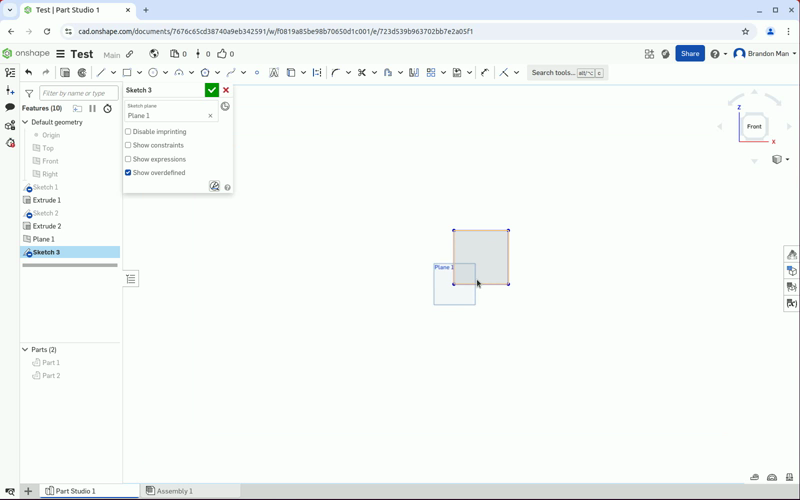
scroll(6)
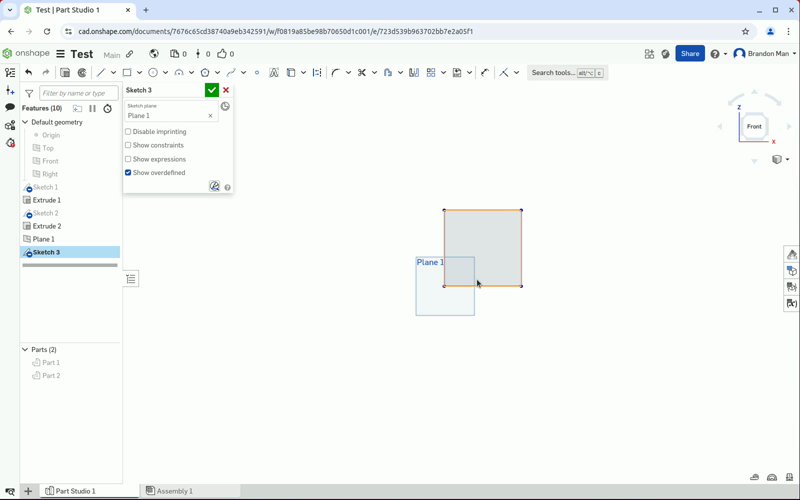
scroll(6)
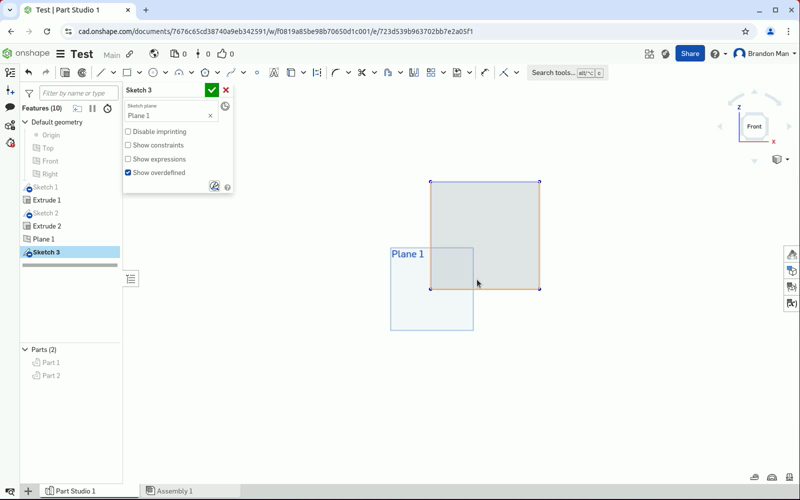
scroll(6)
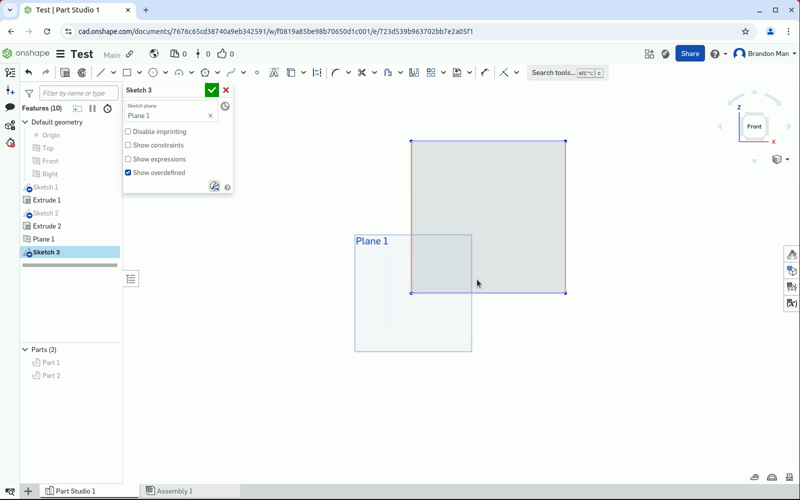
scroll(6)
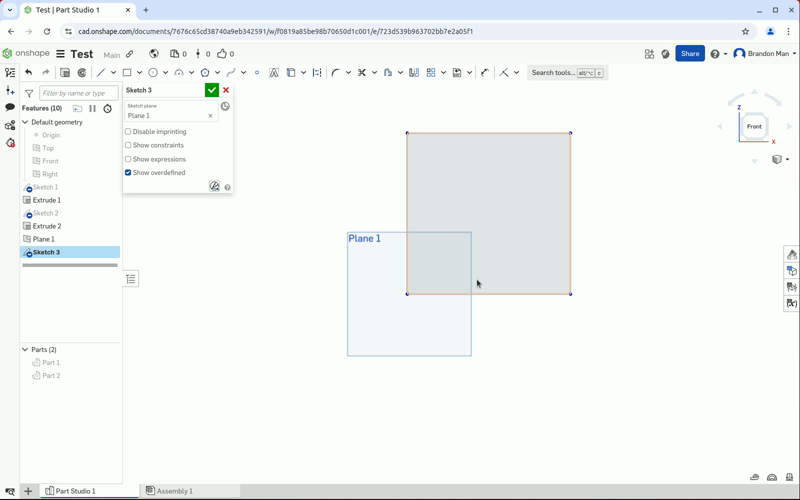
scroll(6)
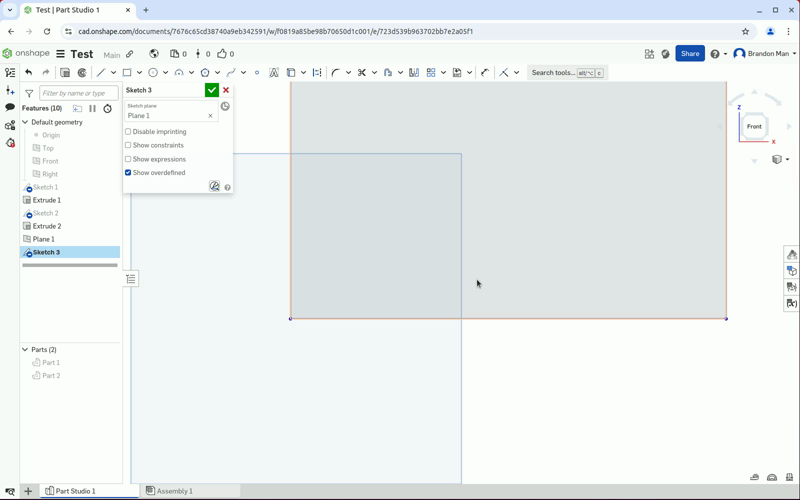
click(477, 279)
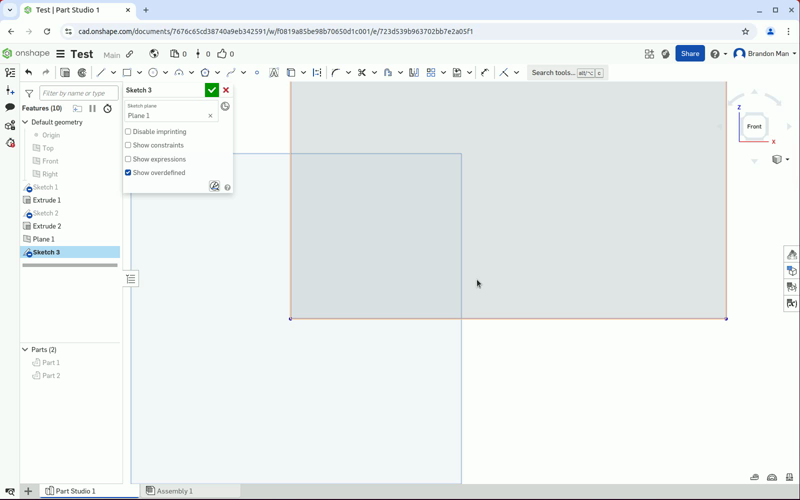
scroll(-6)
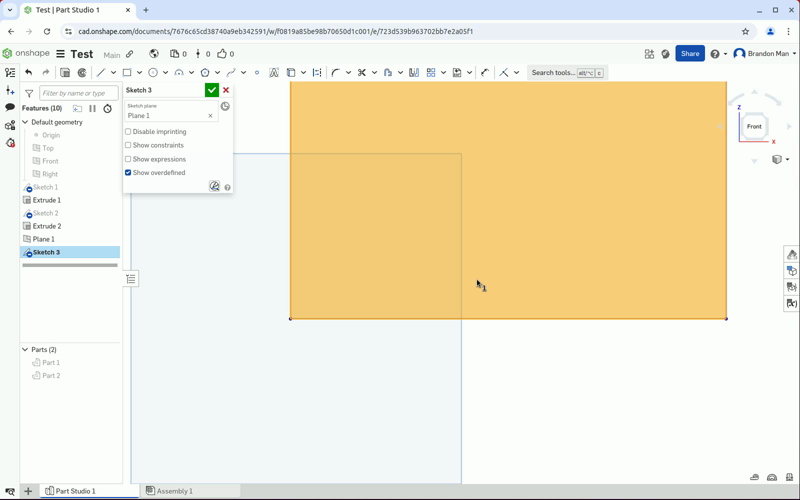
scroll(-6)
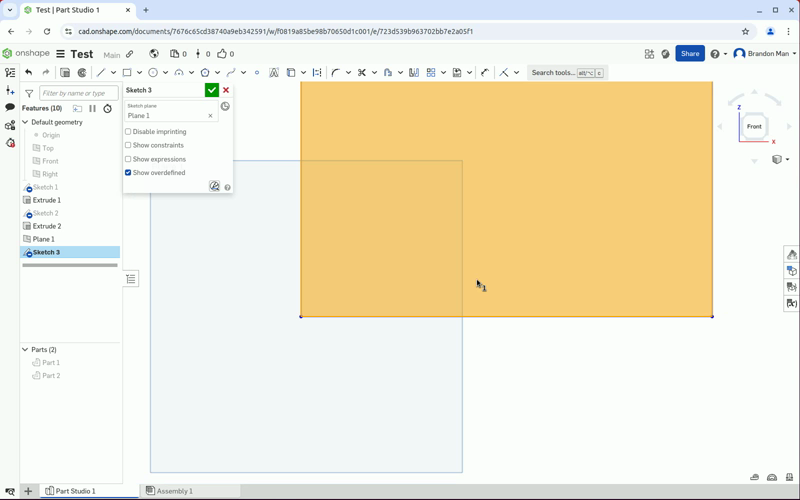
scroll(-6)
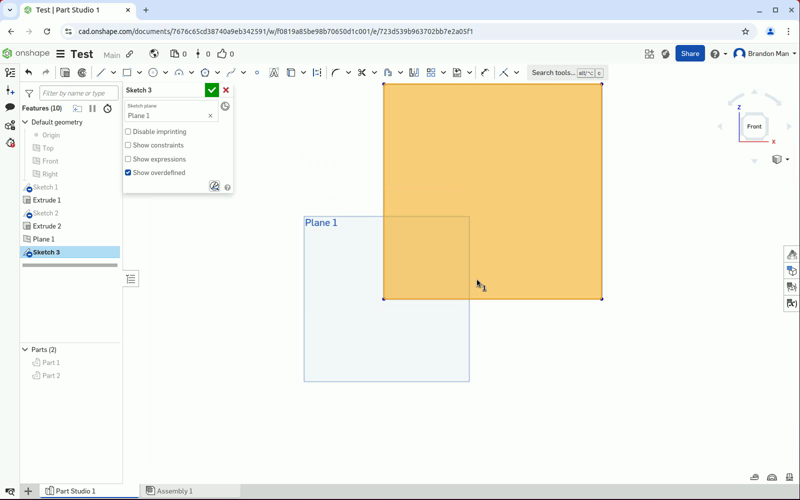
scroll(-6)
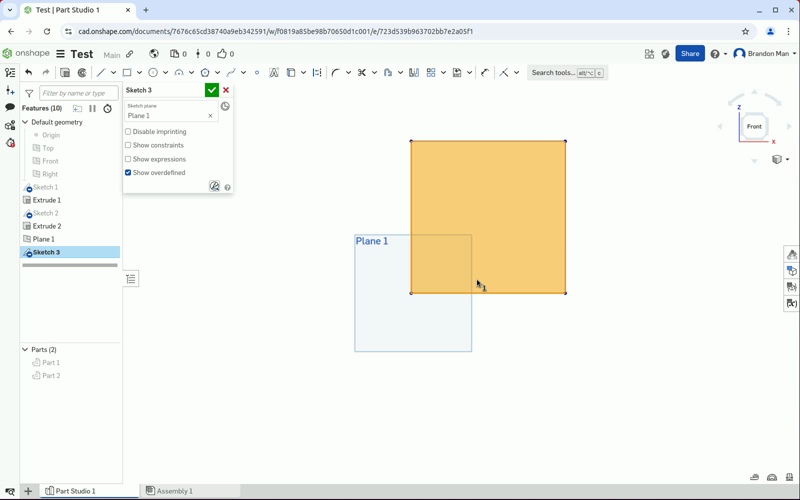
scroll(-6)
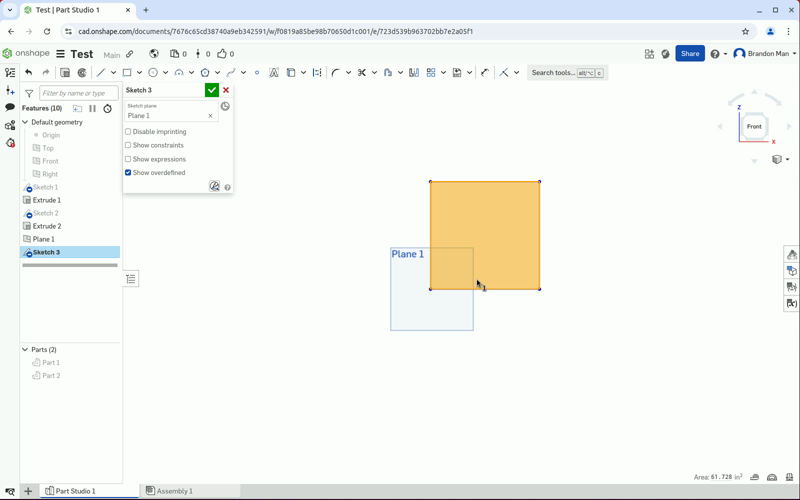
scroll(-6)
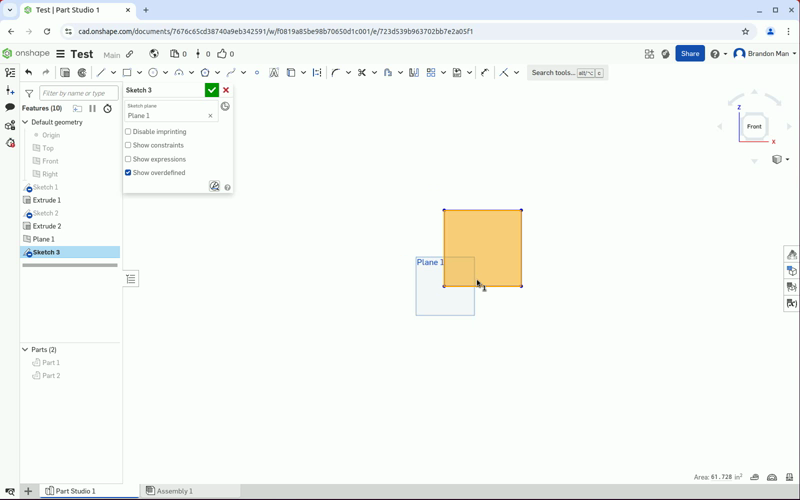
scroll(-6)
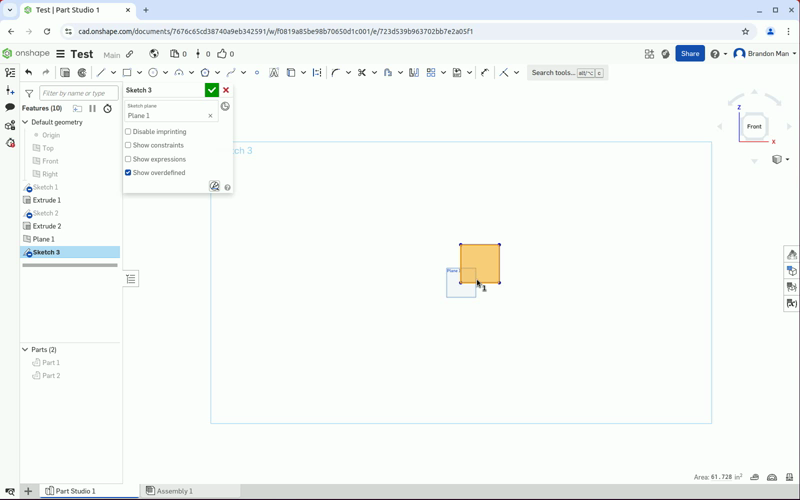
mouse_move(73, 352)
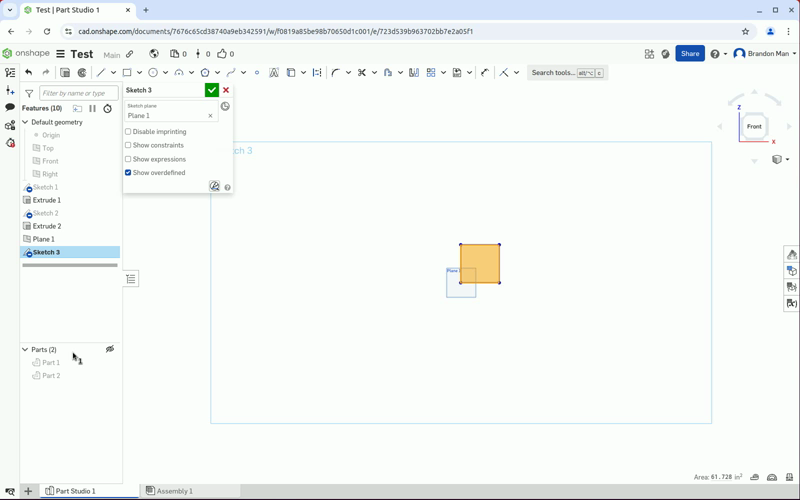
key(shift+y)
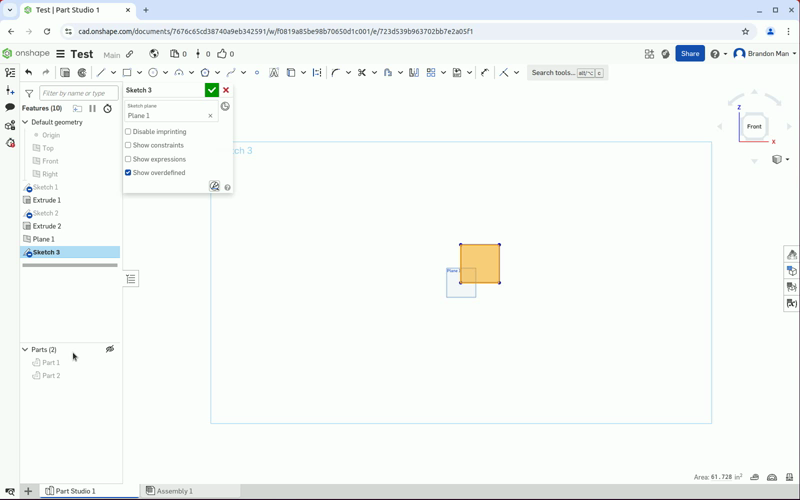
key(shift+e)
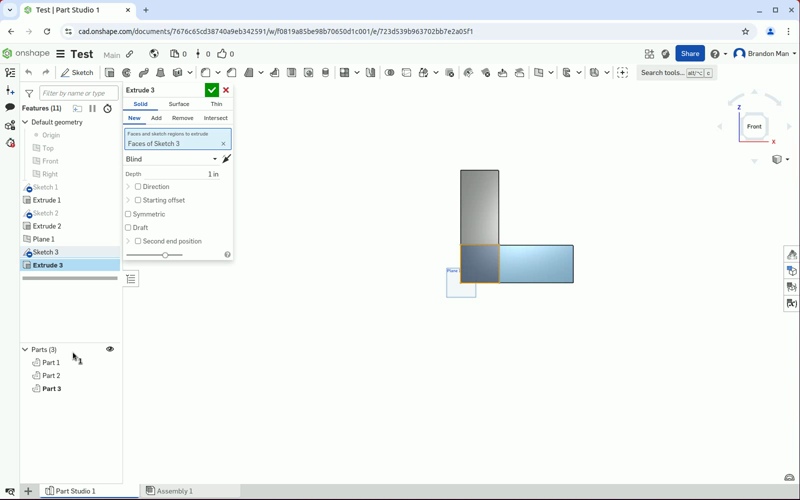
mouse_move(143, 106)
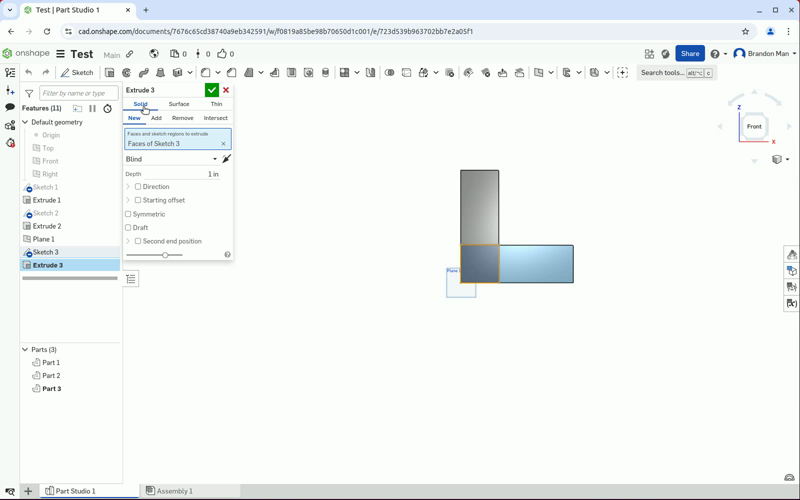
click(143, 106)
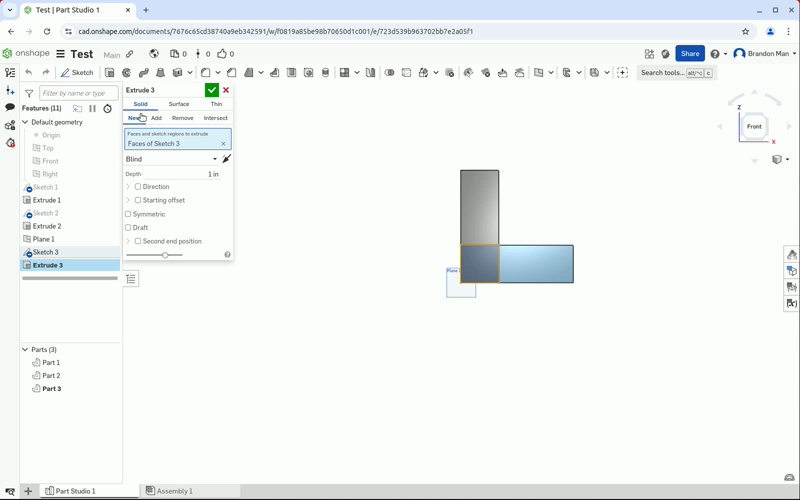
mouse_move(137, 120)
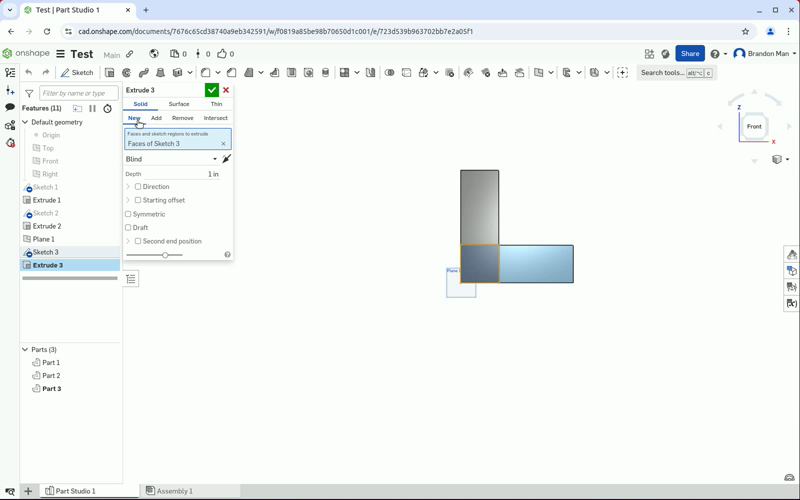
click(137, 120)
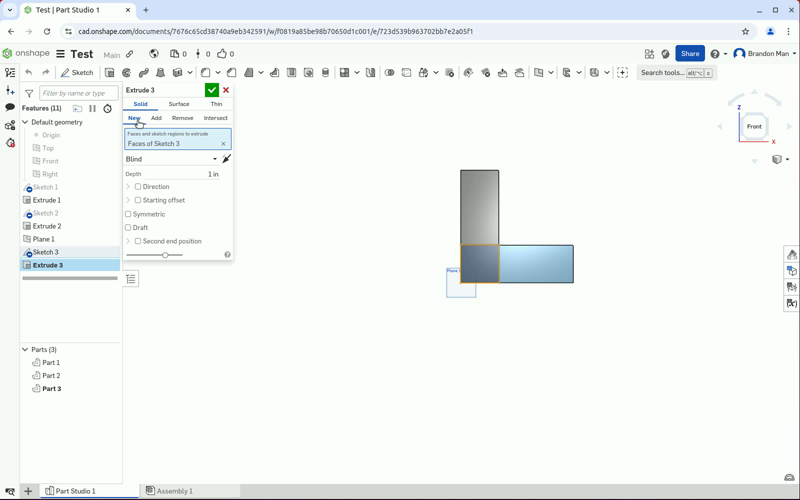
key(tab, 4)
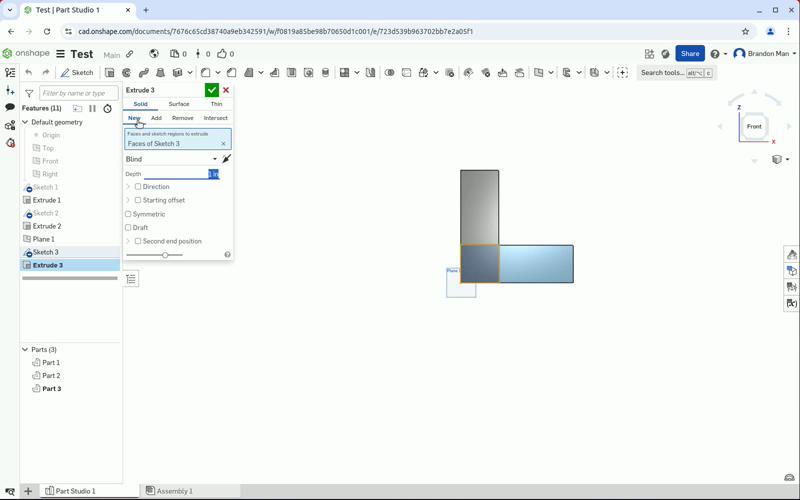
text(10.351)
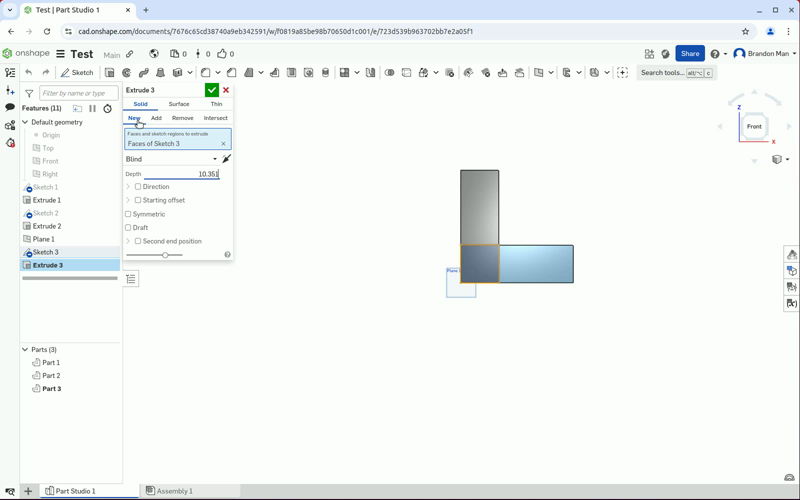
key(enter)
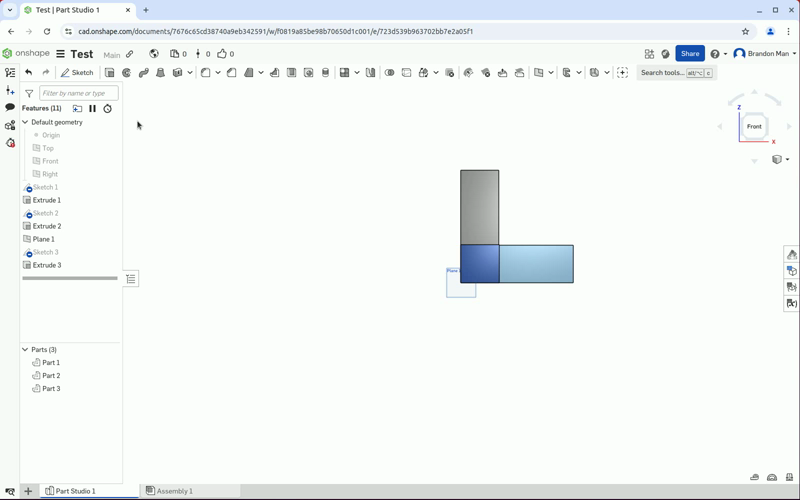
key(shift+h)
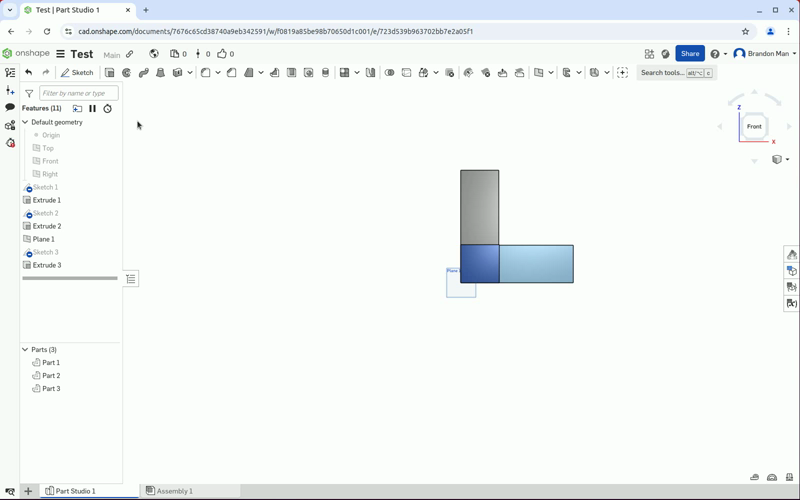
key(shift+h)
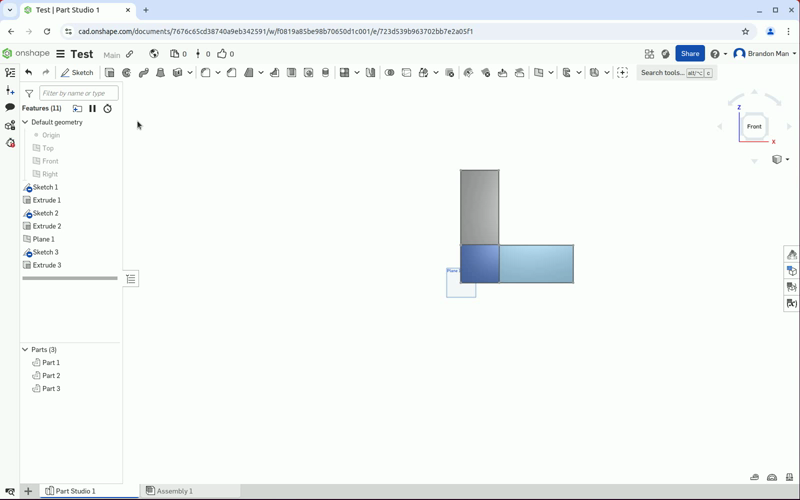
key(shift+7)
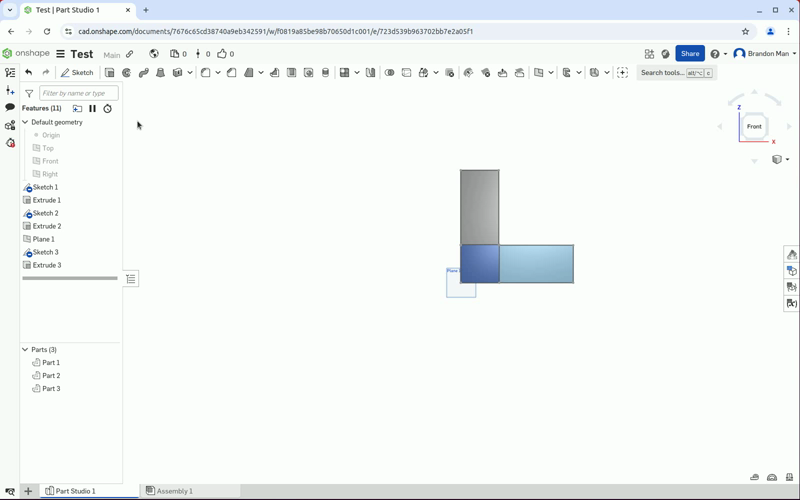
key(left, 2)
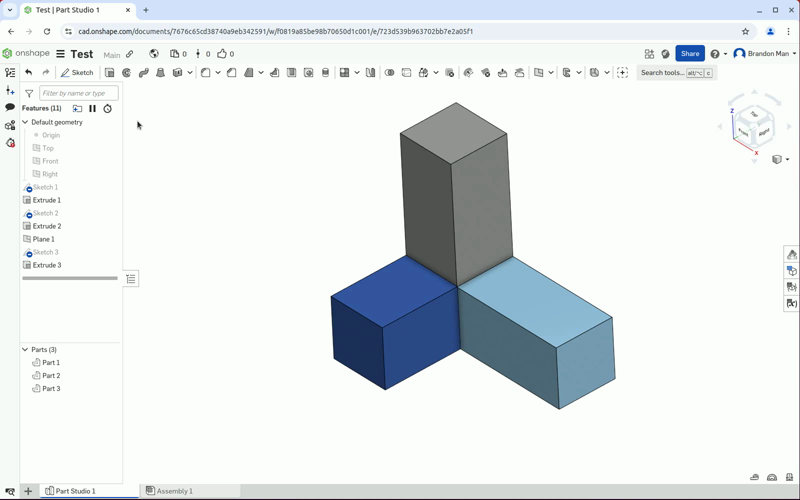
key(down, 2)
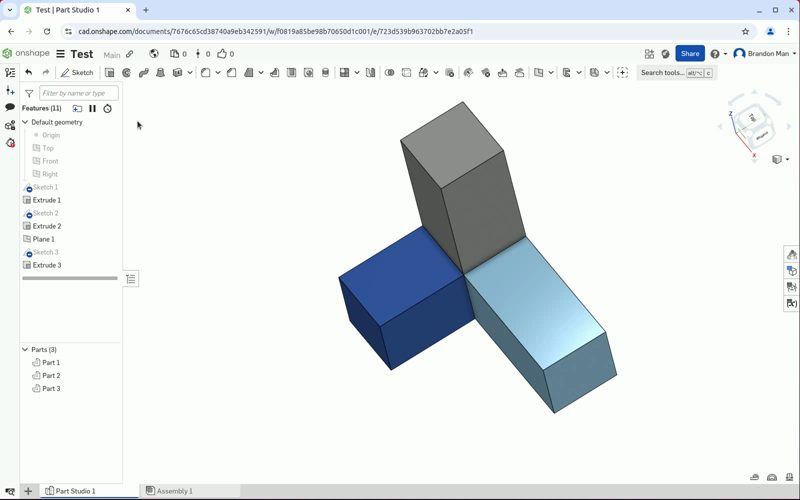
key(up, 2)
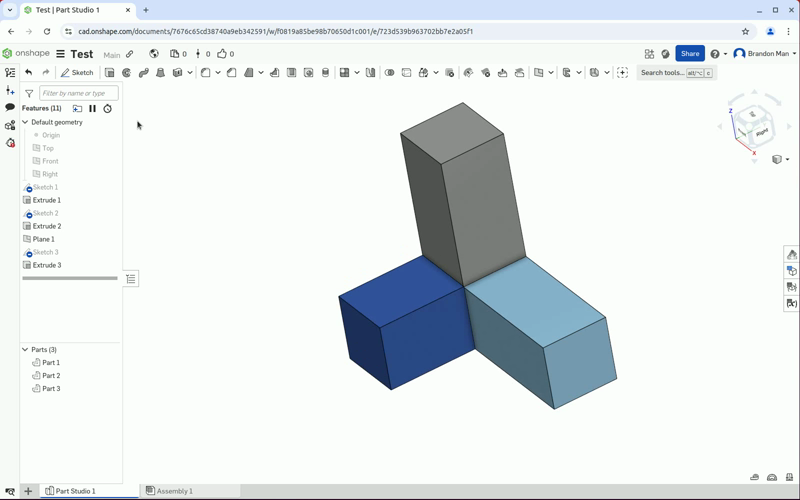
key(right, 2)
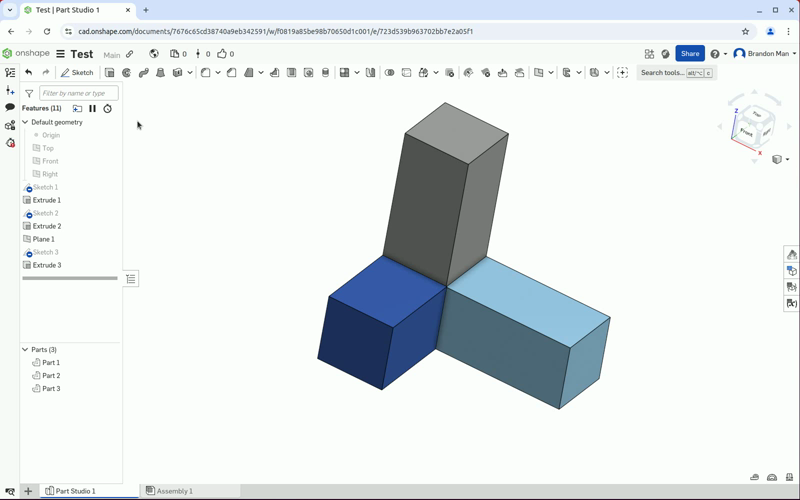
mouse_move(73, 189)
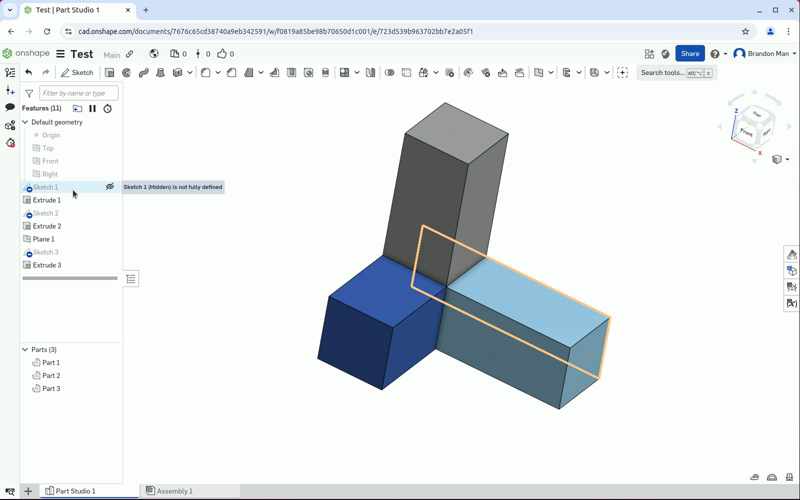
click(73, 189)